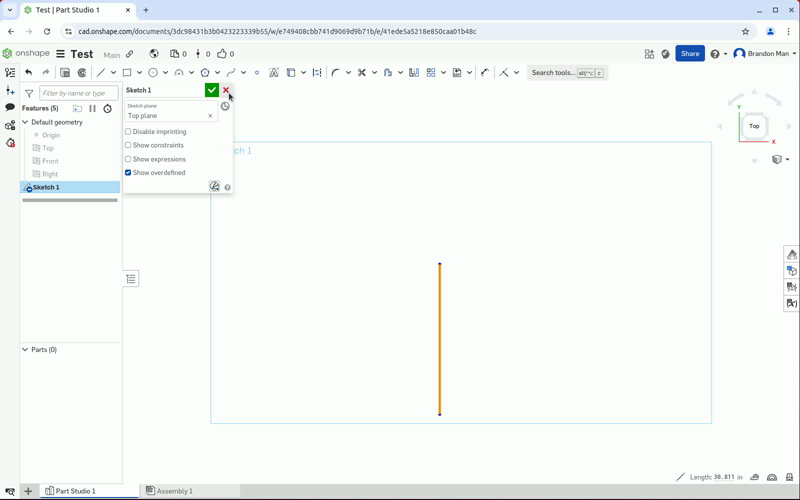
key(shift+h)
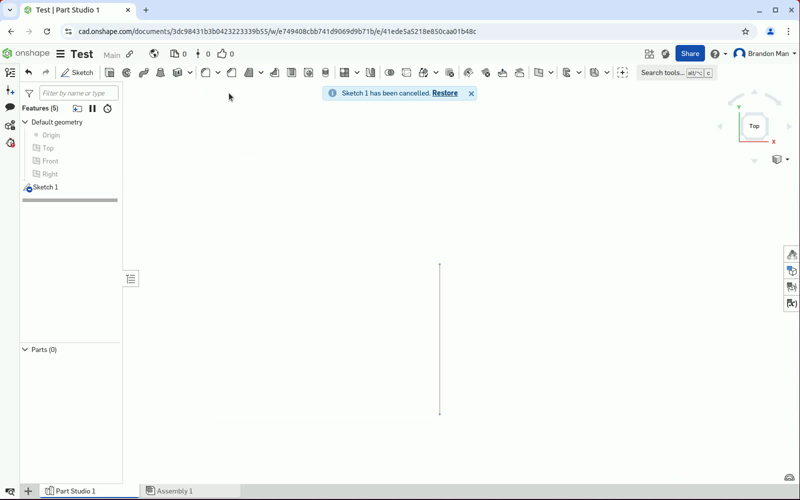
key(shift+s)
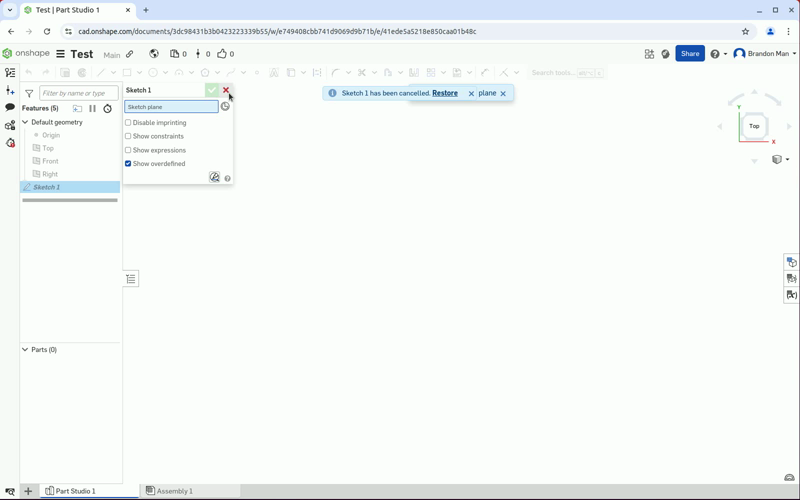
mouse_move(73, 150)
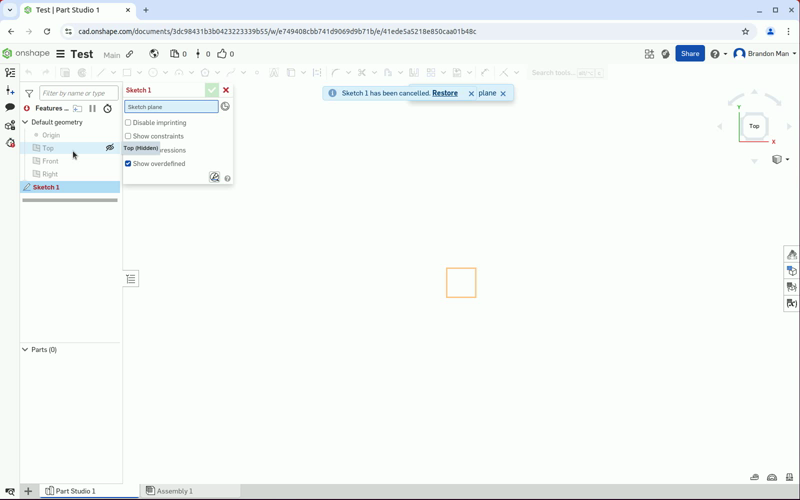
click(73, 150)
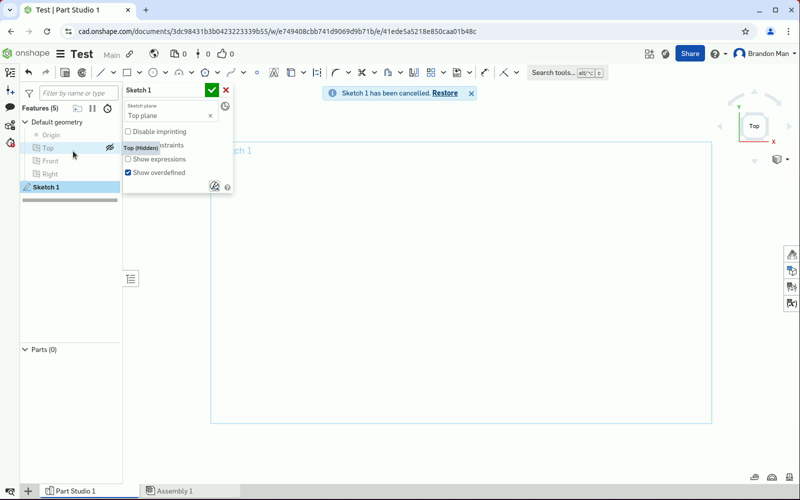
mouse_move(73, 352)
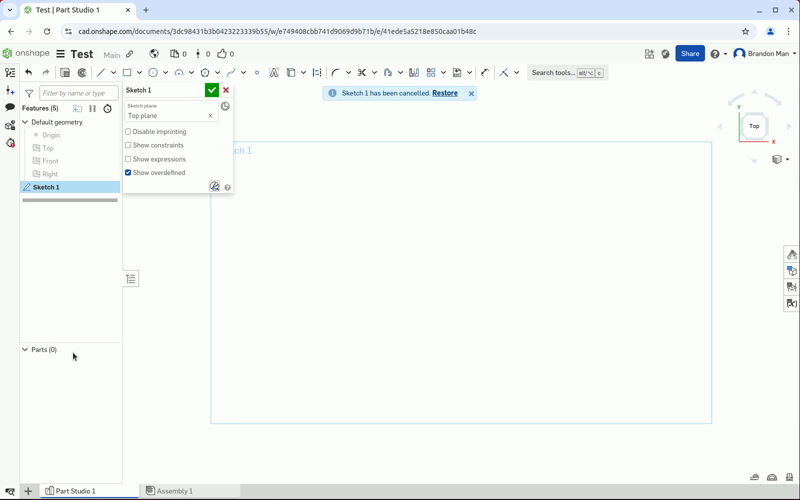
key(y)
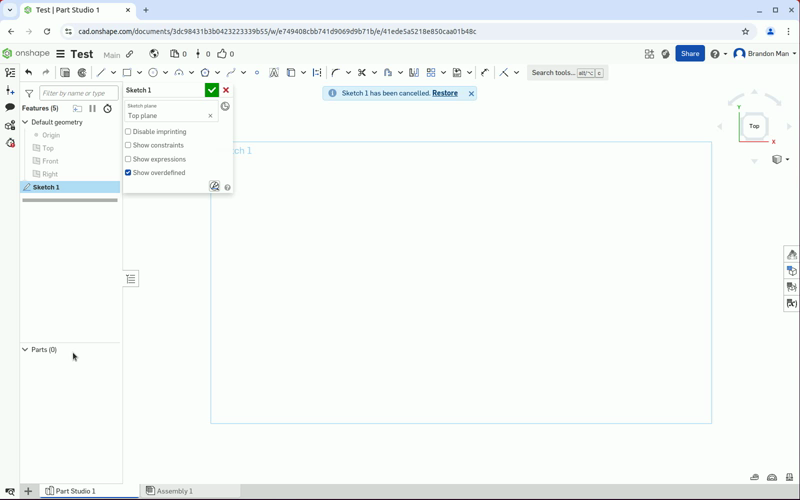
key(l)
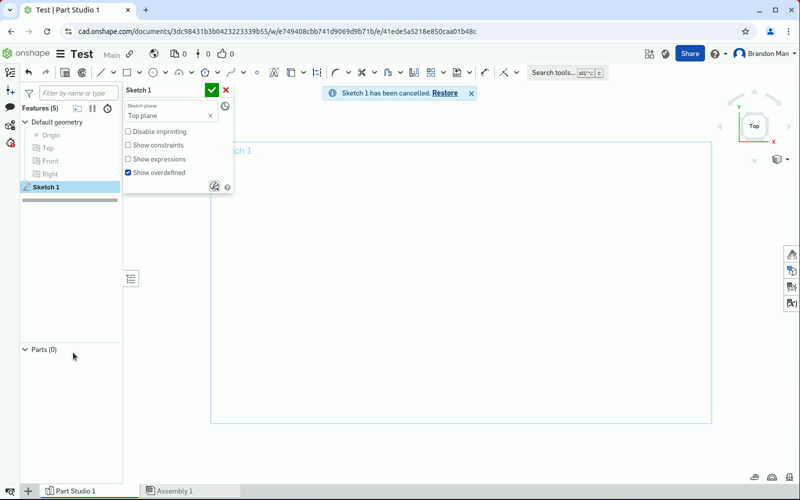
key_down(shift)
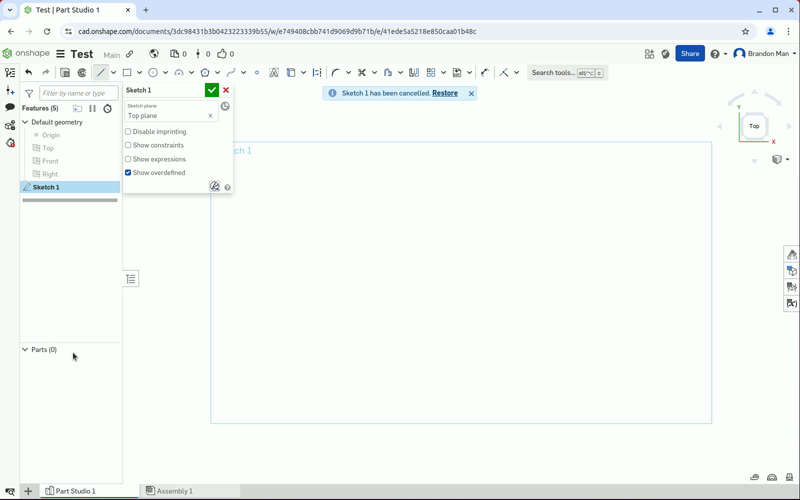
mouse_move(460, 282)
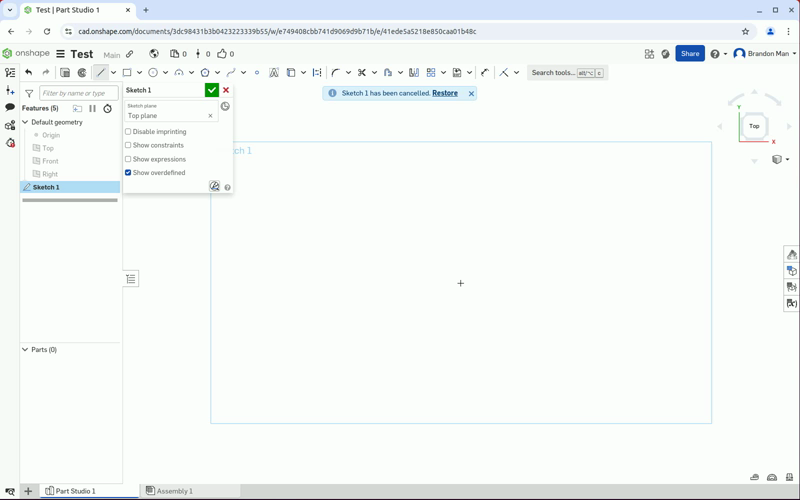
click(460, 282)
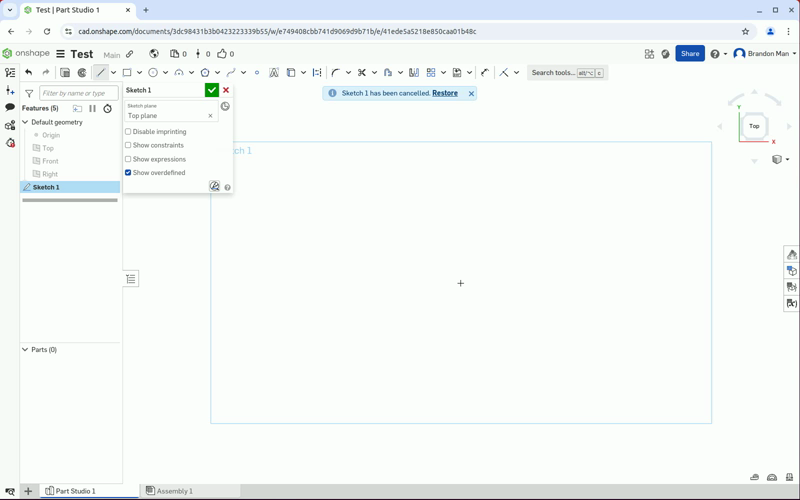
key_up(shift)
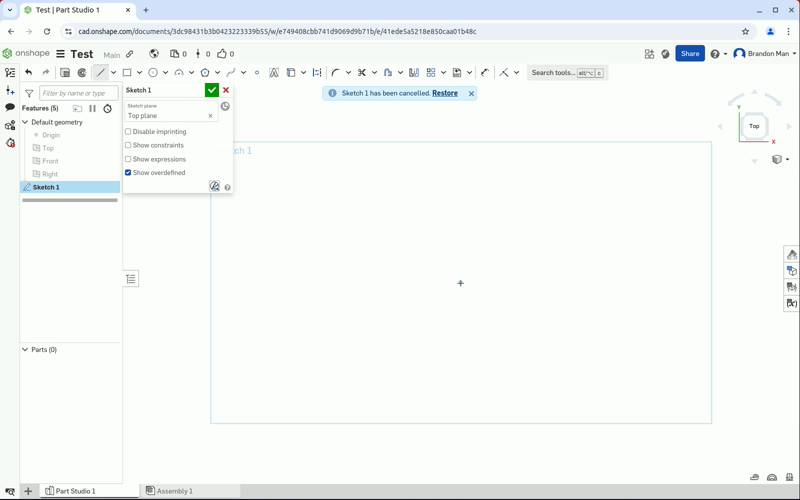
key_down(shift)
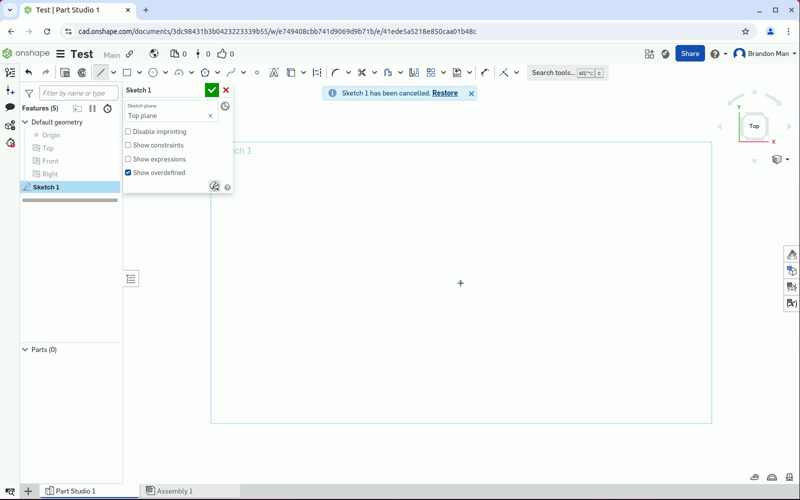
mouse_move(573, 282)
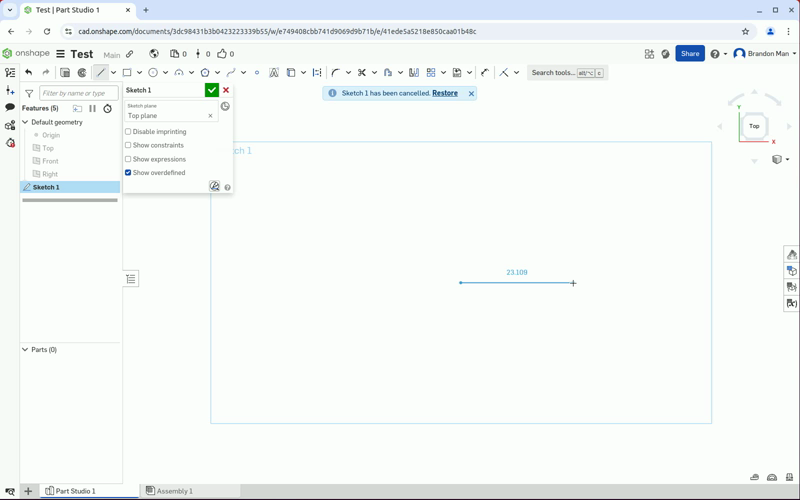
click(573, 282)
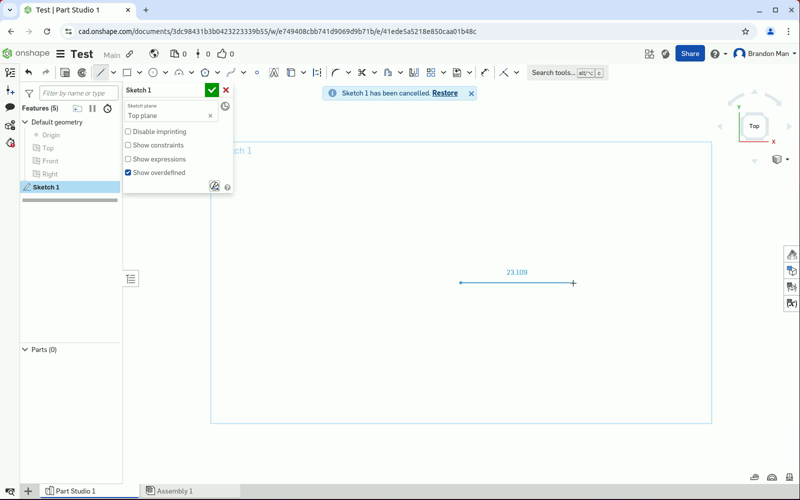
key_up(shift)
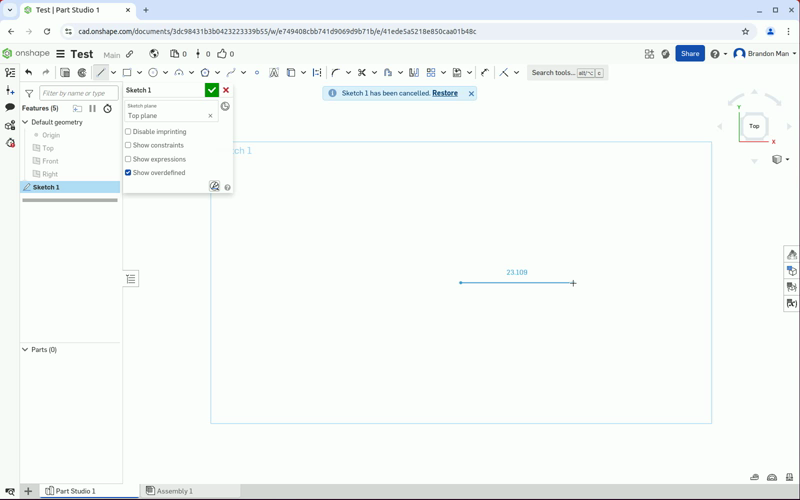
key_down(shift)
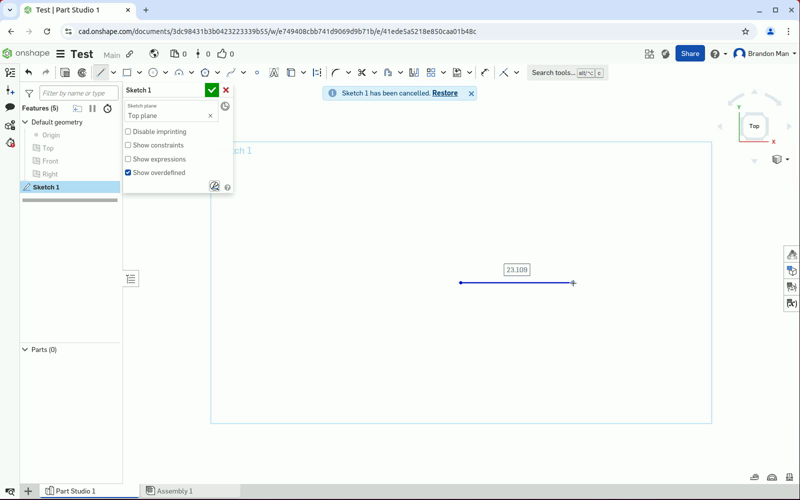
mouse_move(589, 282)
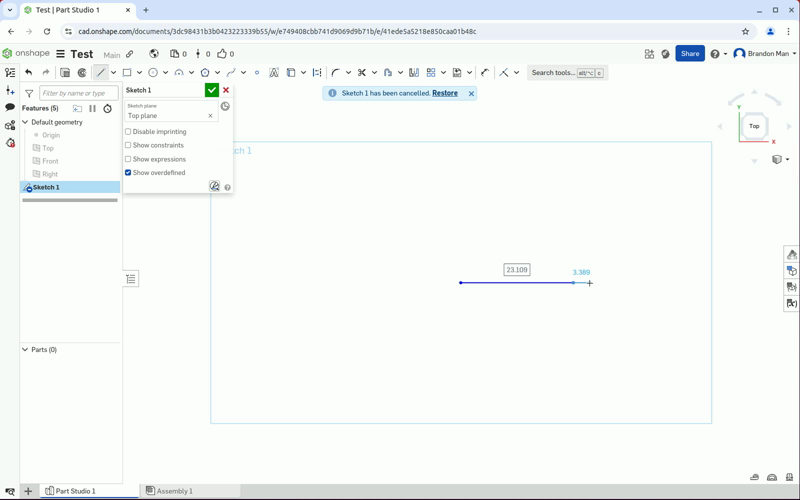
mouse_move(573, 226)
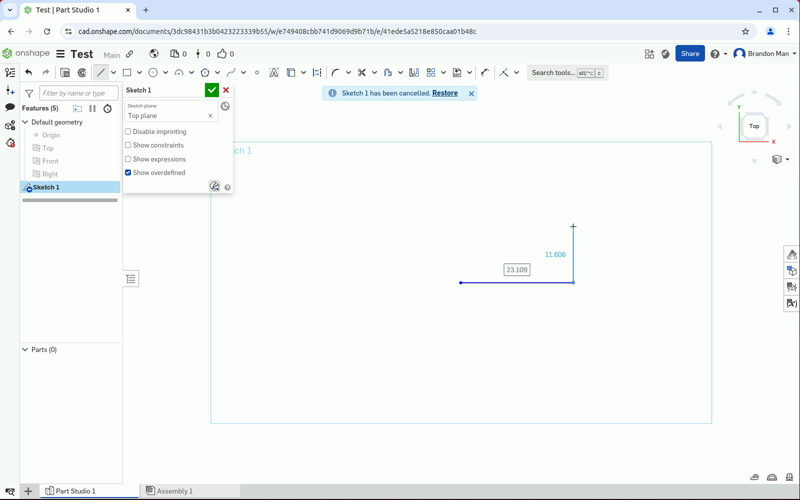
click(573, 226)
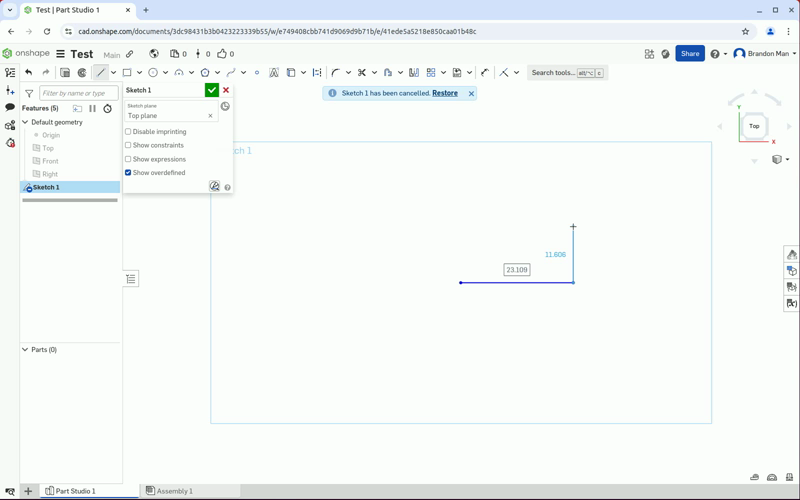
key_up(shift)
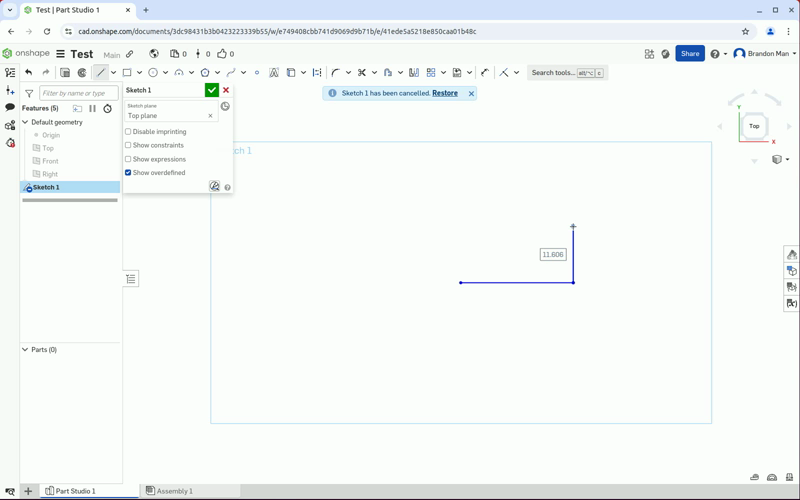
key_down(shift)
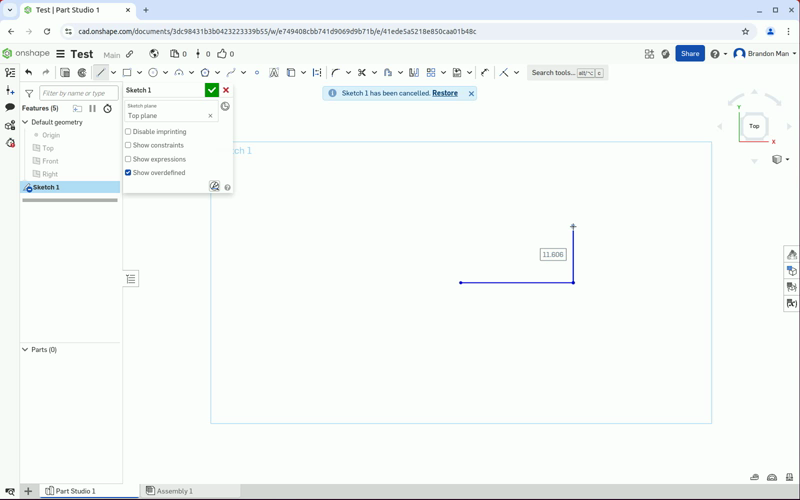
mouse_move(460, 226)
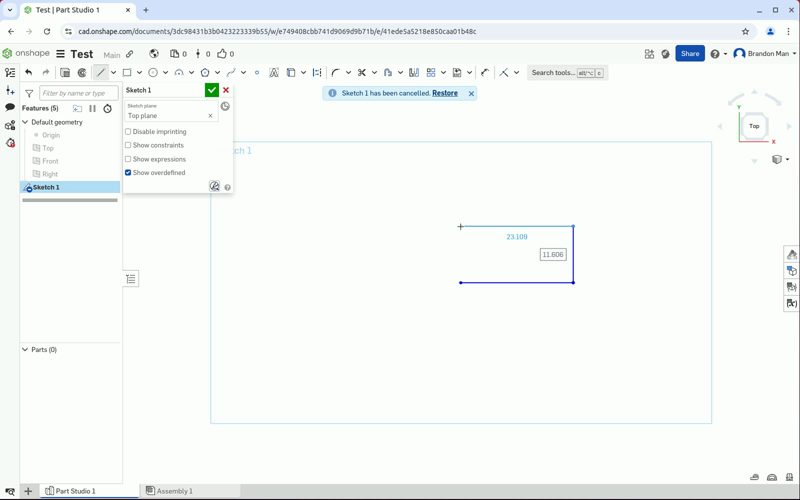
click(460, 226)
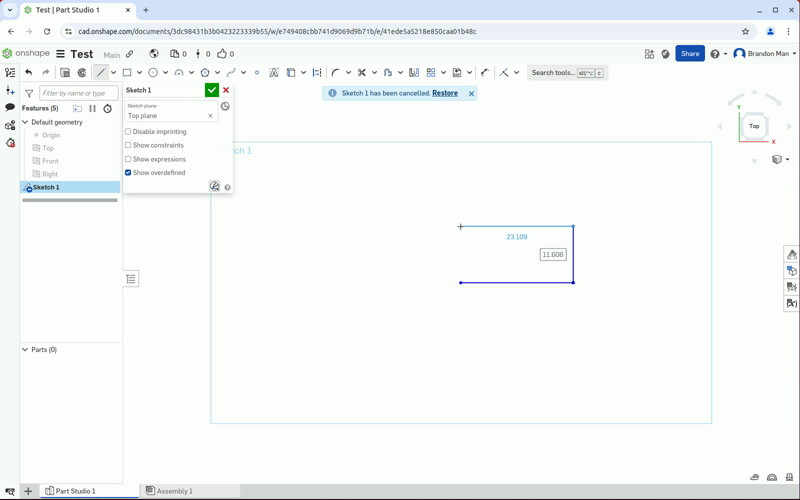
key_up(shift)
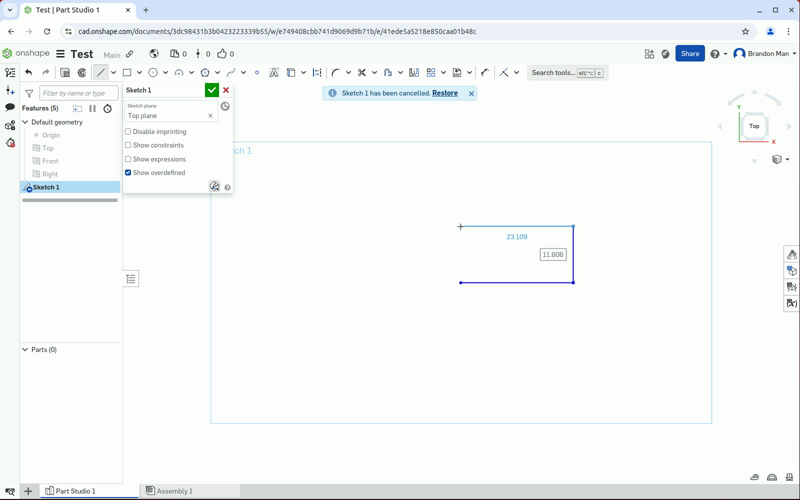
mouse_move(490, 226)
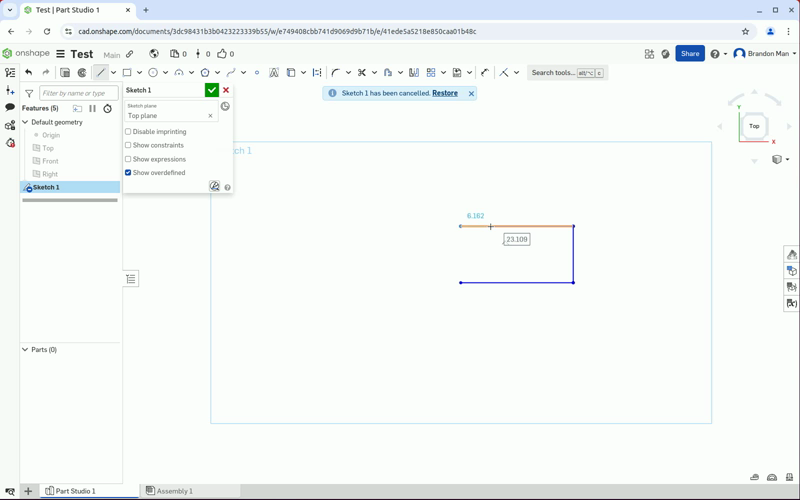
key_down(shift)
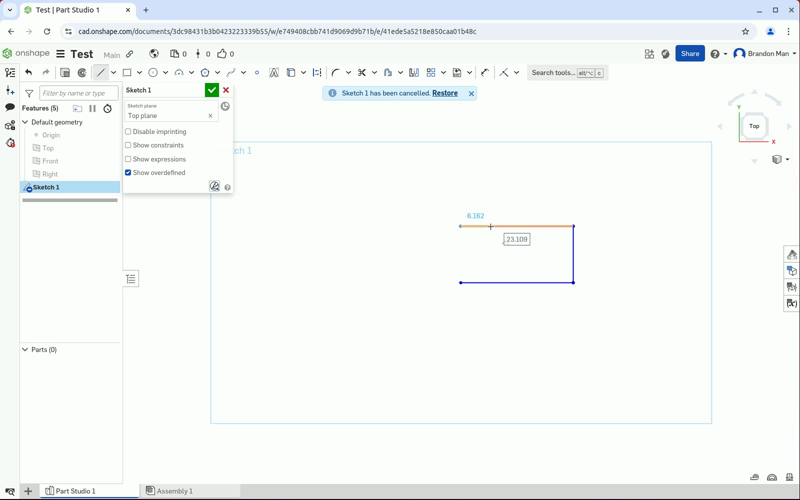
mouse_move(460, 282)
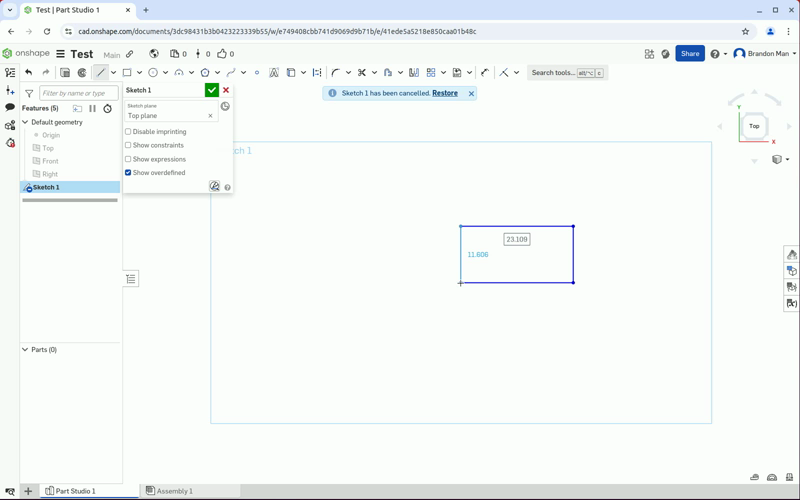
key_up(shift)
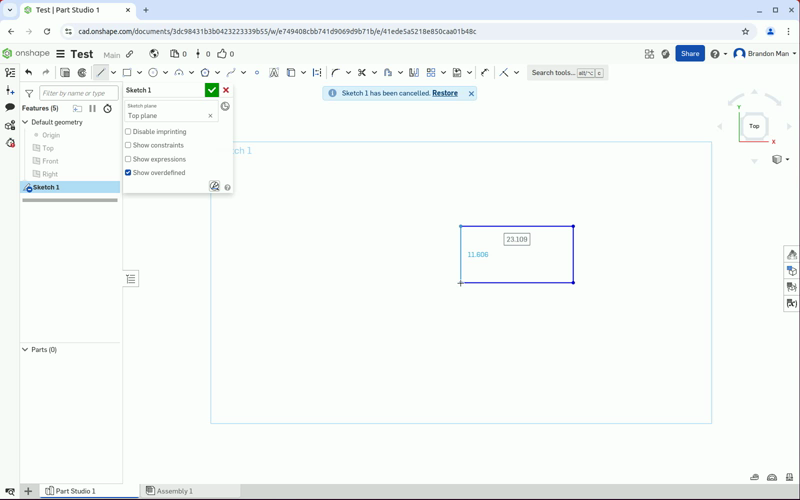
click(460, 282)
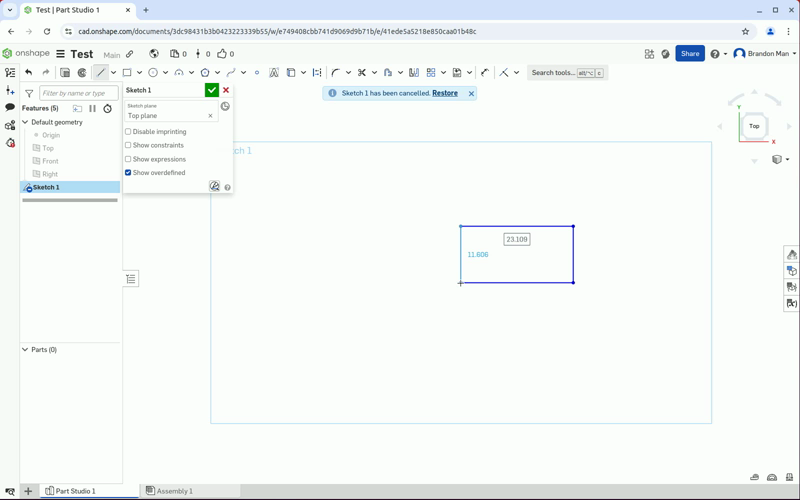
key(esc)
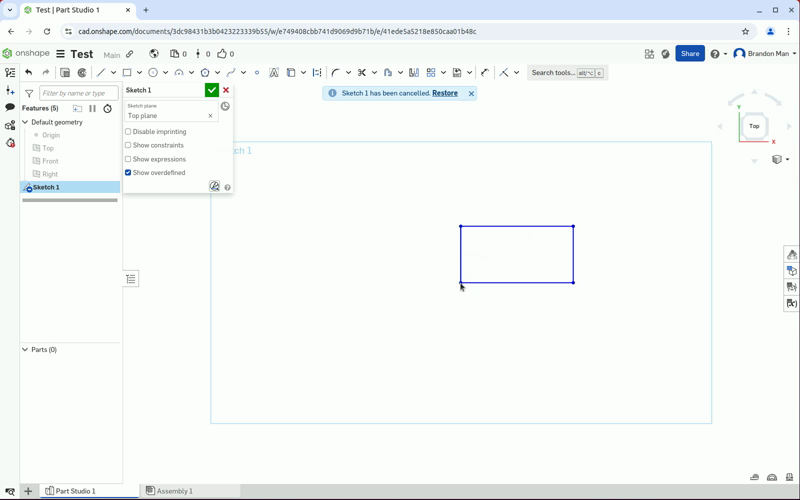
mouse_move(469, 238)
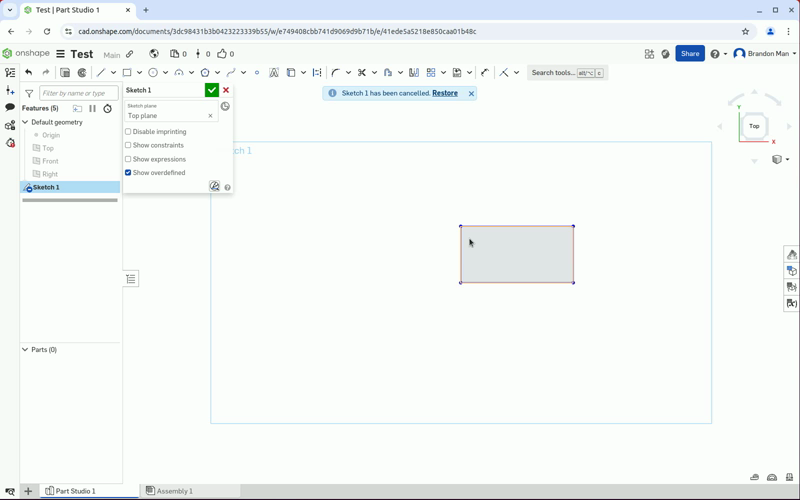
click(469, 238)
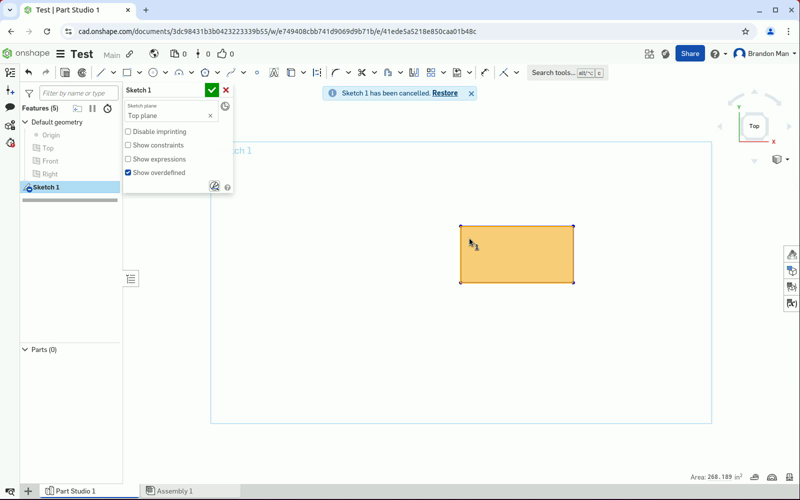
mouse_move(73, 352)
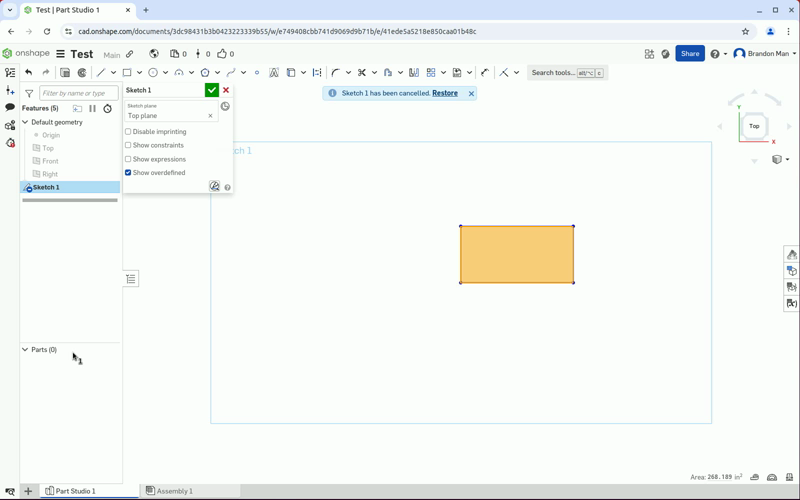
key(shift+y)
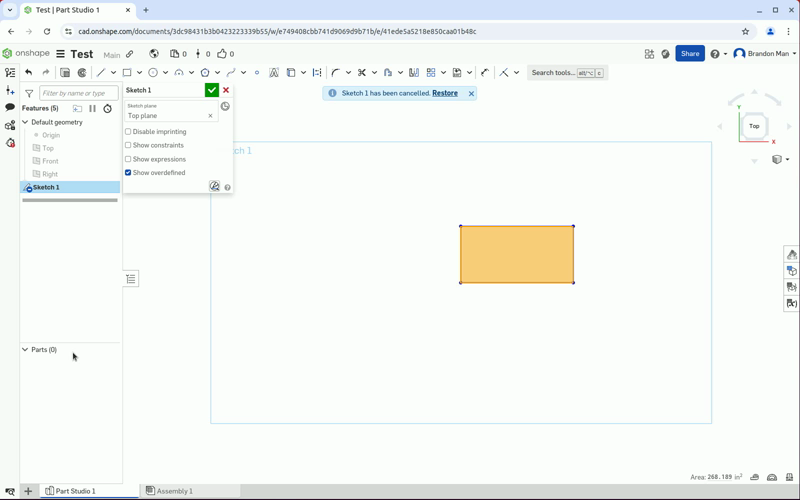
key(shift+e)
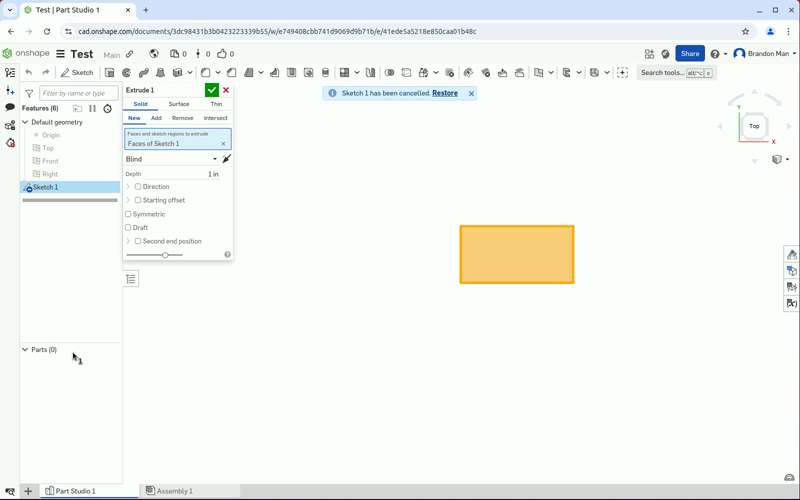
mouse_move(143, 106)
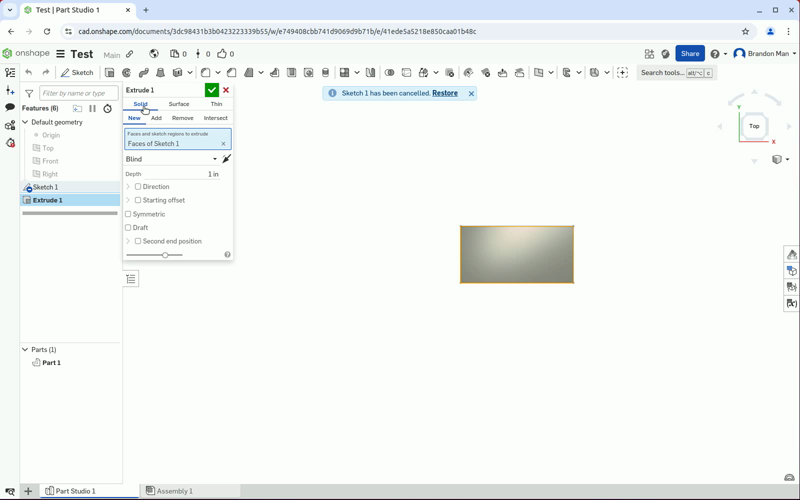
click(143, 106)
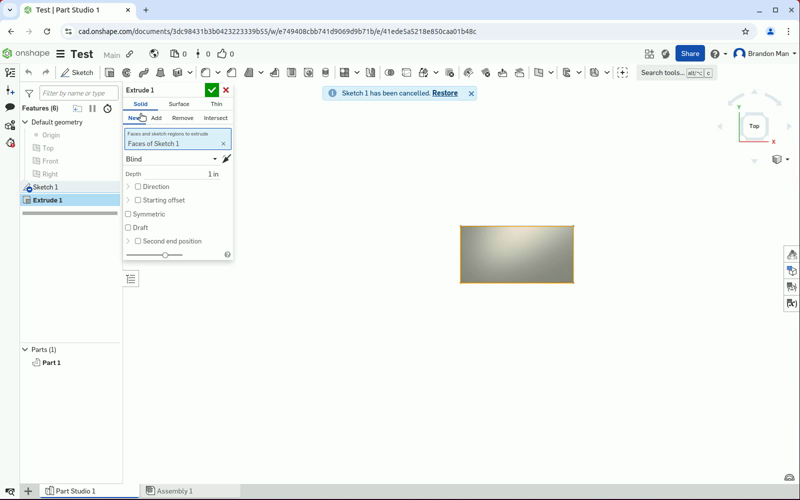
mouse_move(137, 120)
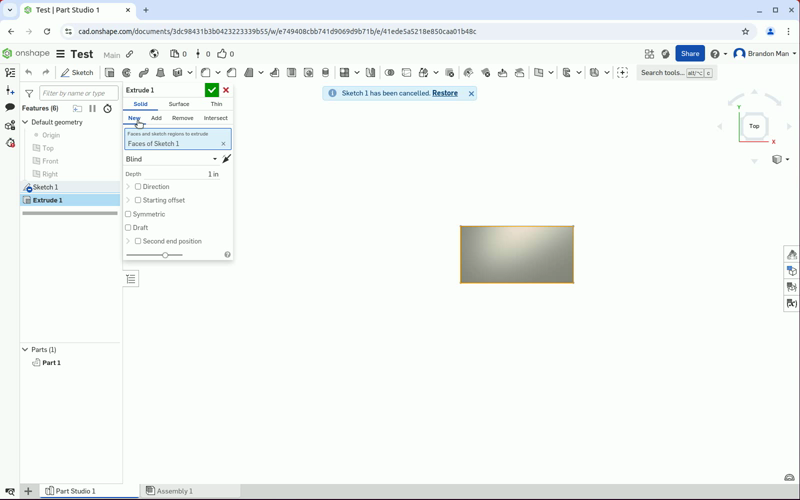
click(137, 120)
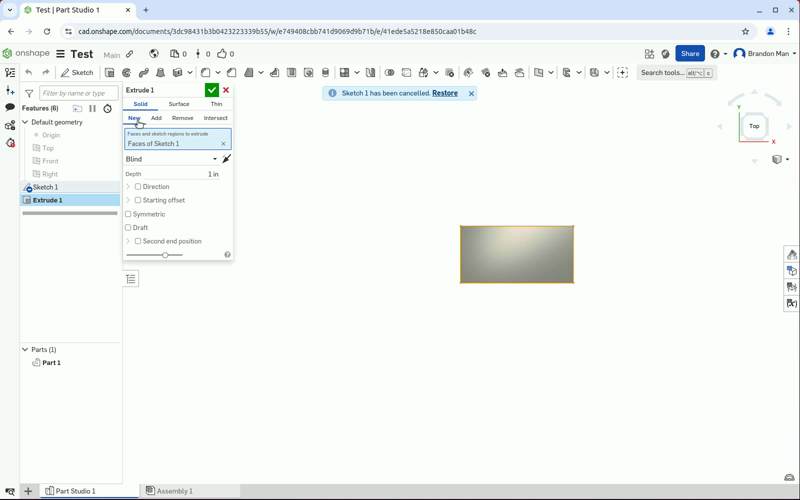
key(tab, 4)
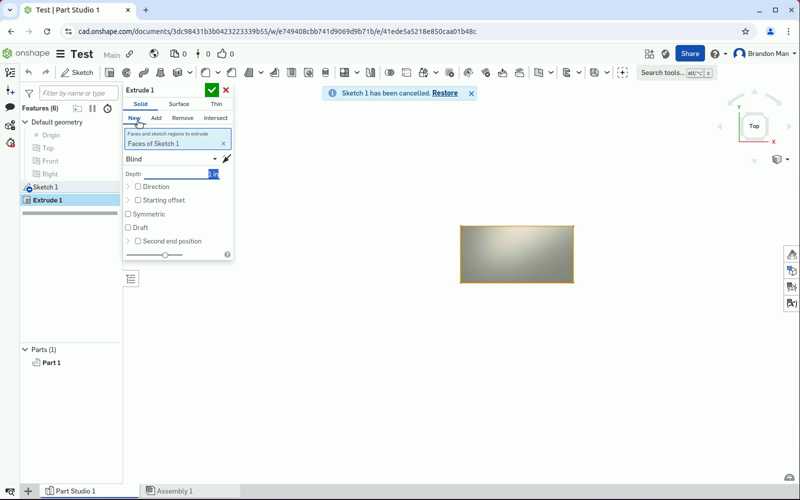
text(6.499)
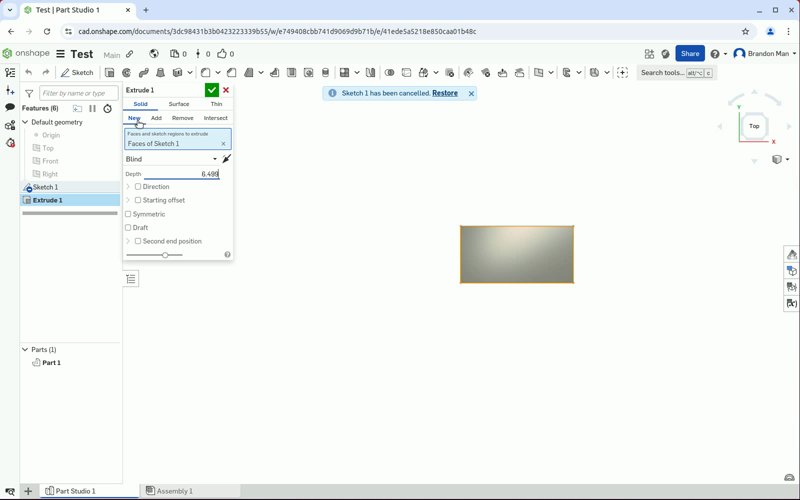
key(enter)
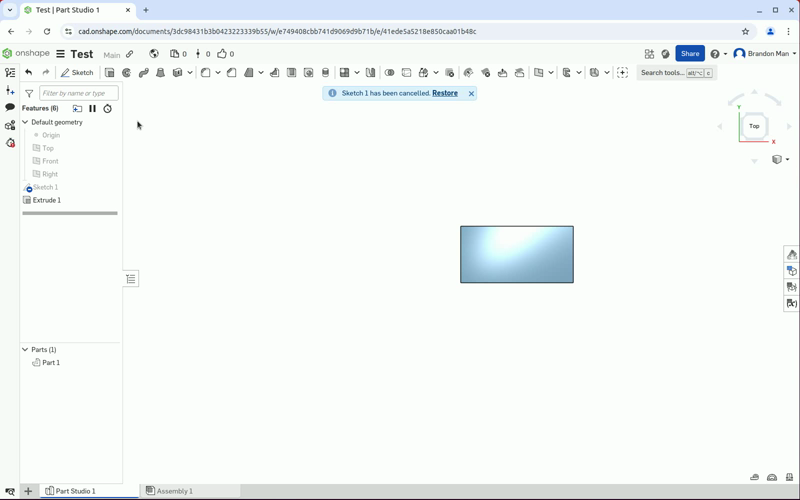
key(shift+h)
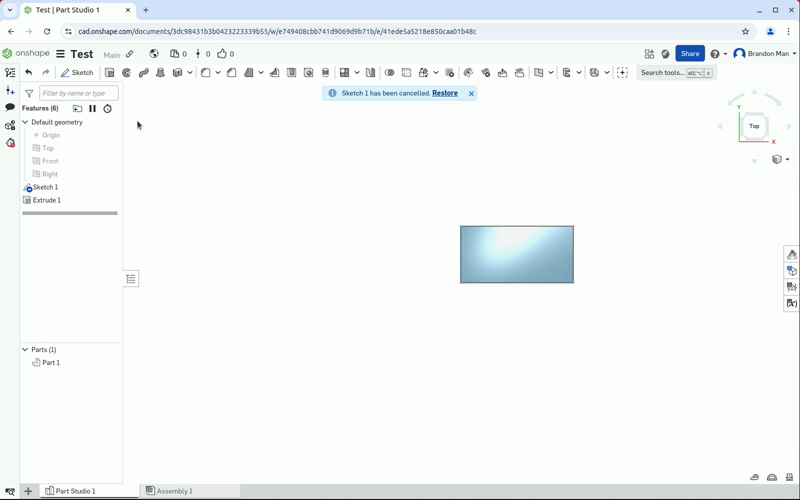
key(shift+h)
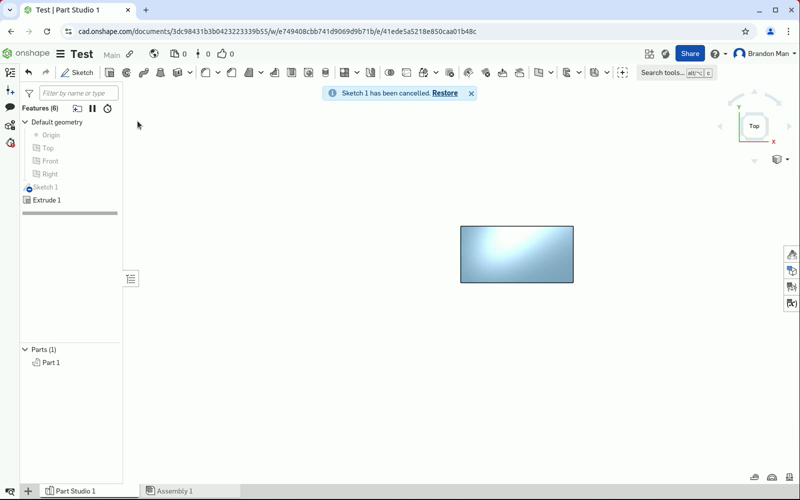
mouse_move(73, 189)
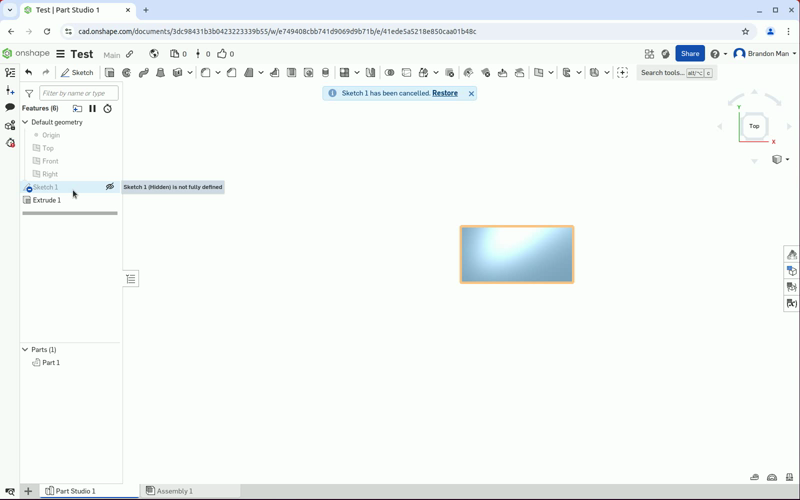
click(73, 189)
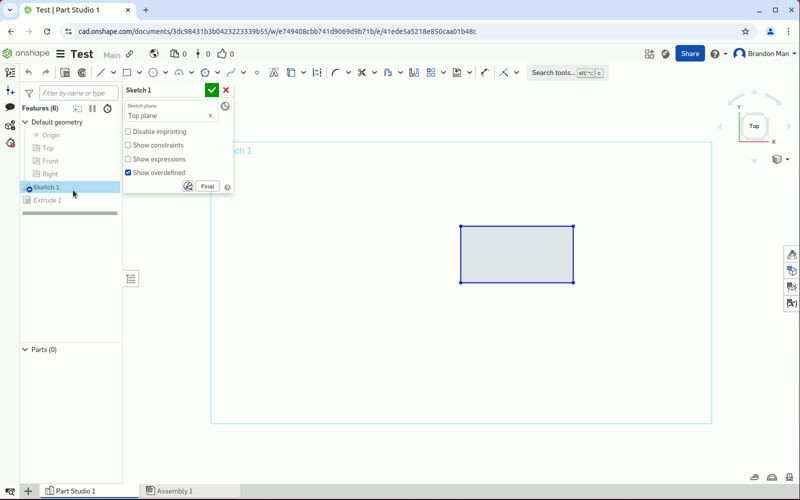
mouse_move(229, 92)
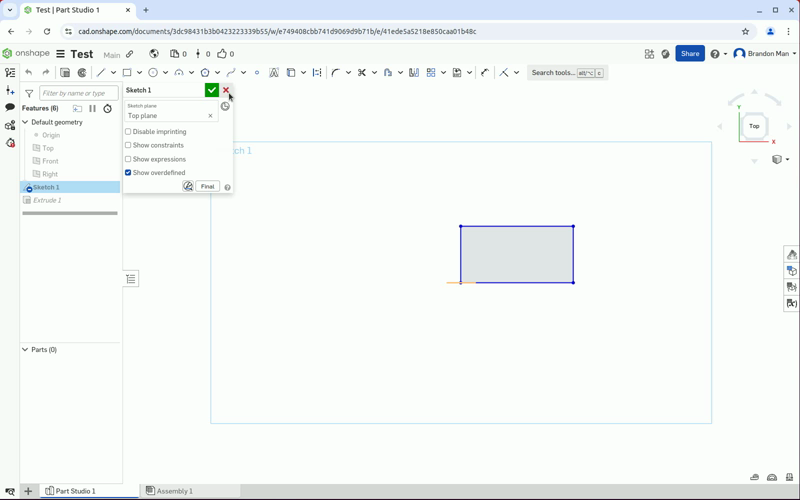
click(229, 92)
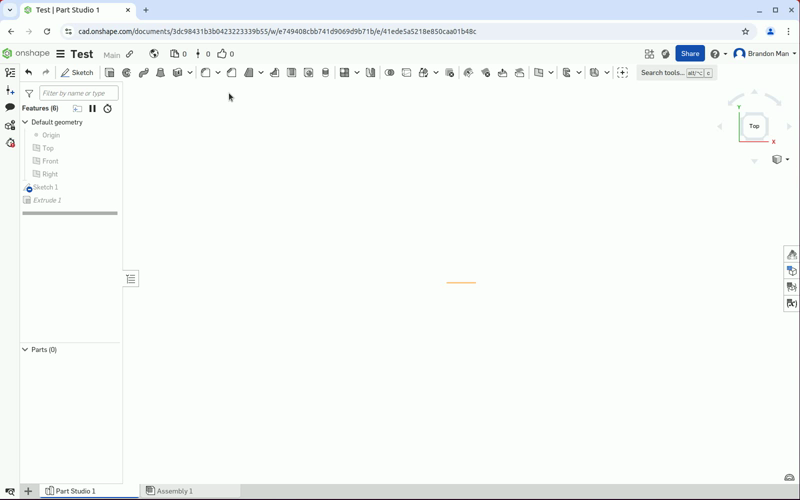
mouse_move(541, 75)
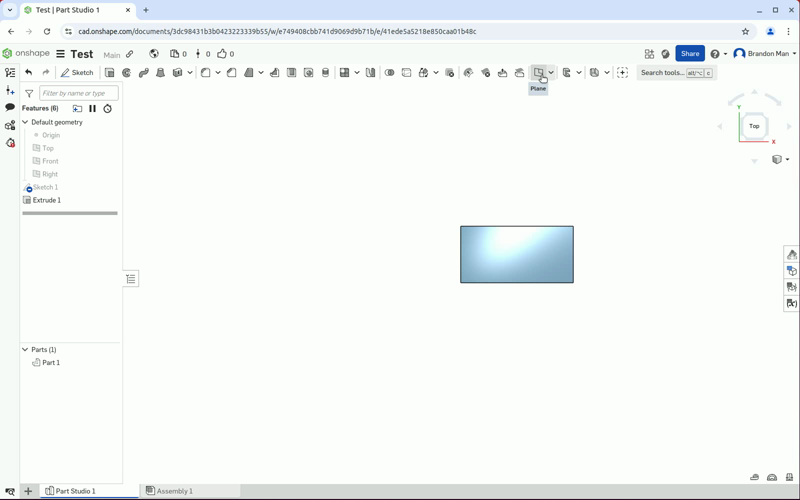
click(541, 75)
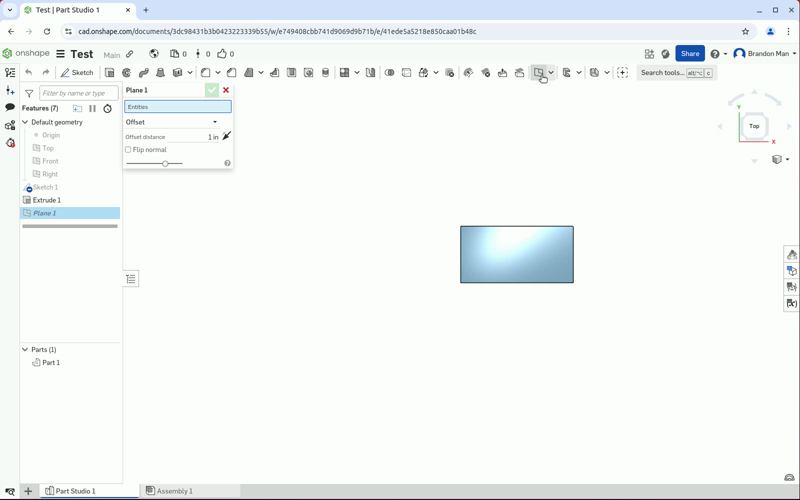
mouse_move(73, 150)
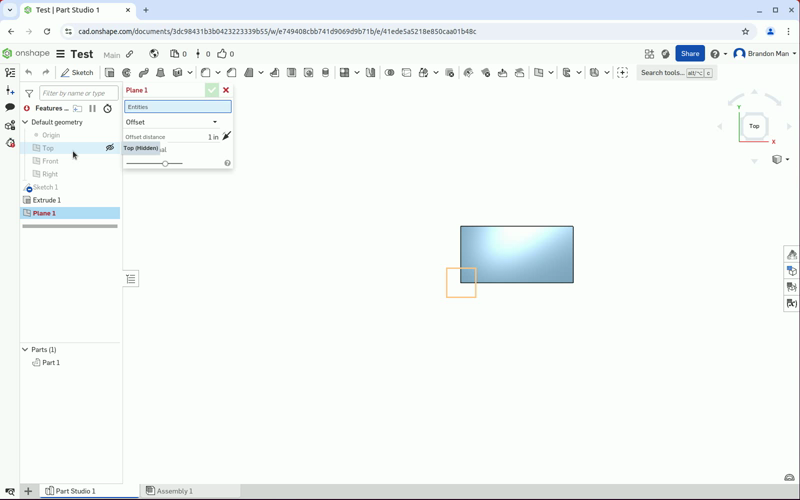
click(73, 150)
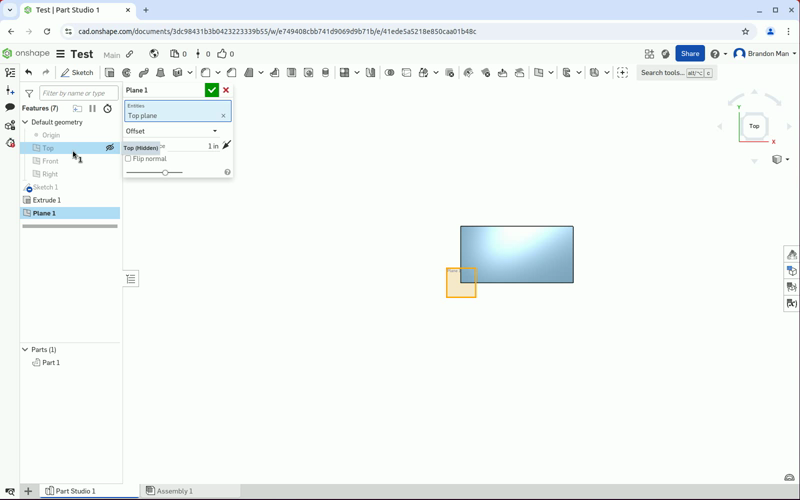
key(tab, 2)
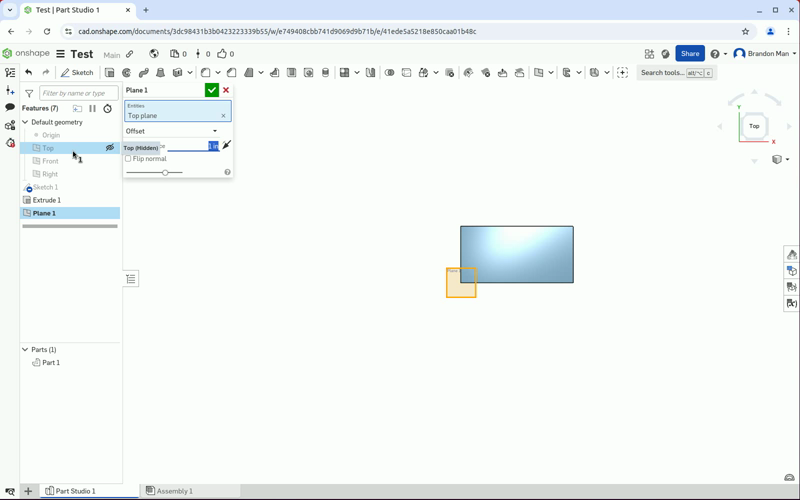
text(6.501)
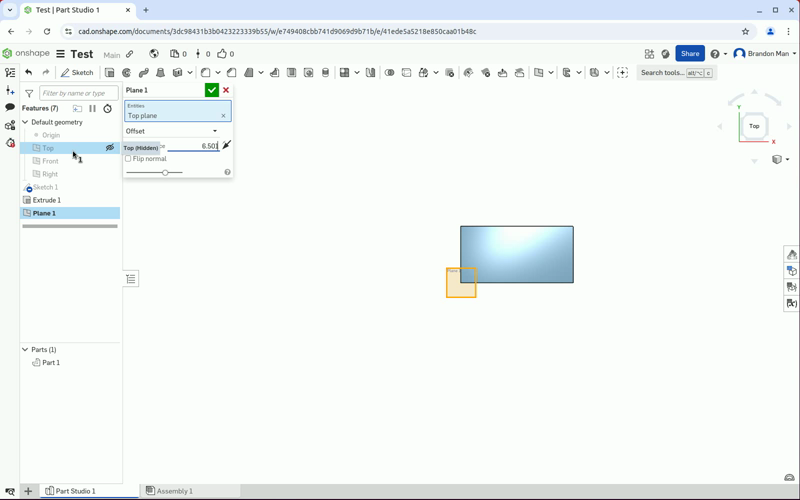
key(enter, 2)
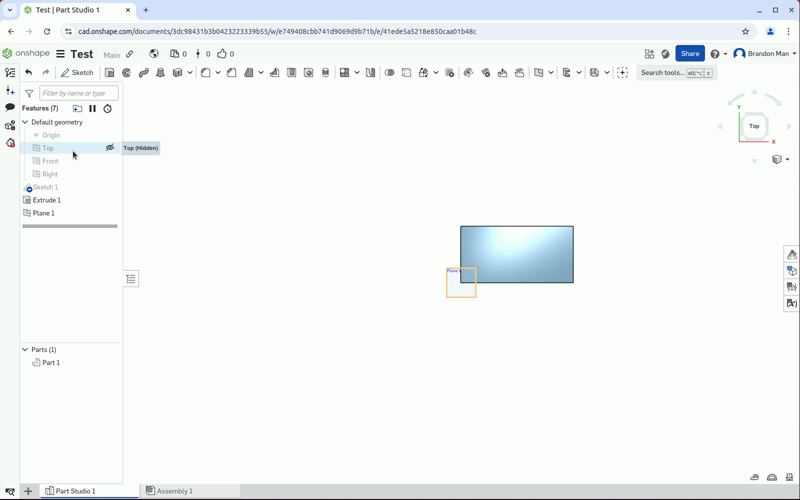
key(shift+s)
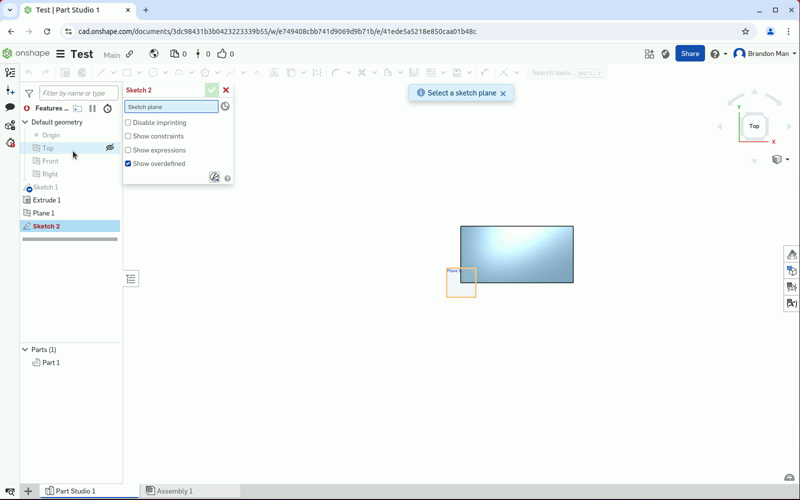
mouse_move(73, 215)
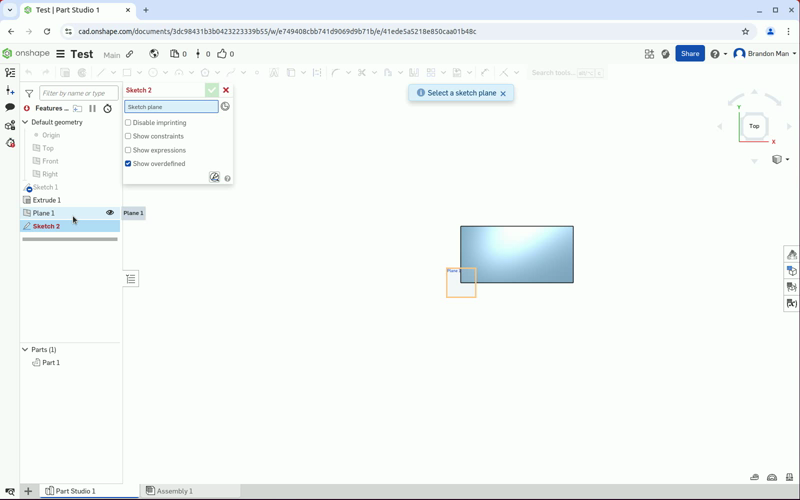
click(73, 215)
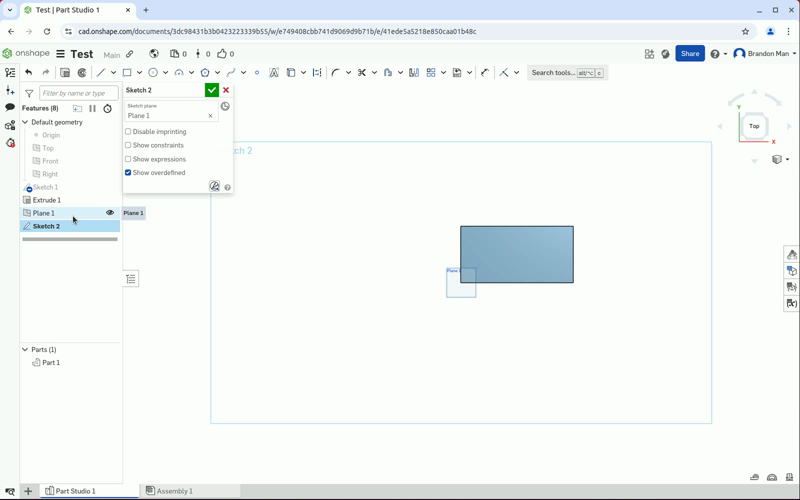
mouse_move(73, 352)
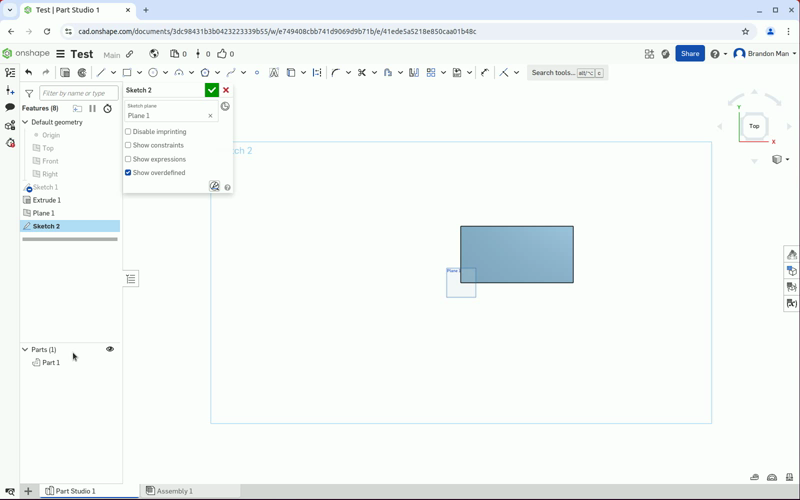
key(y)
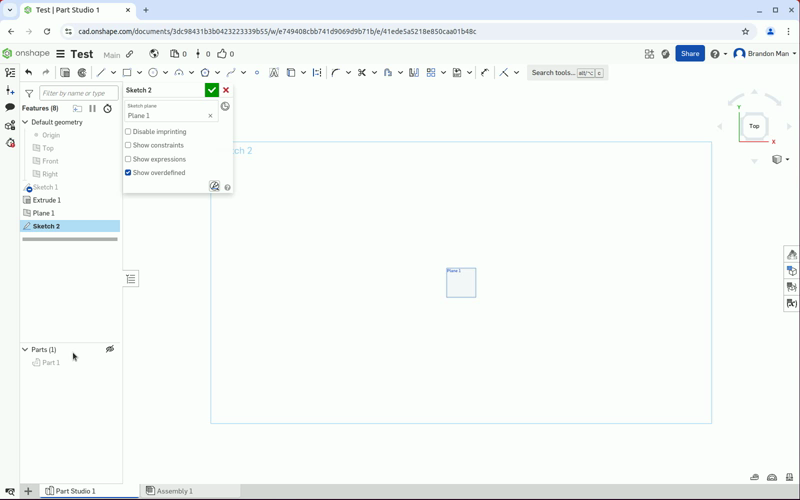
key(c)
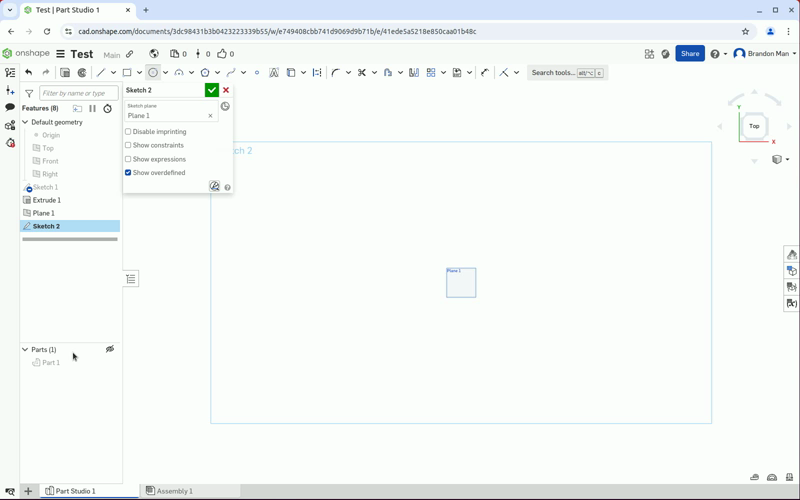
key_down(shift)
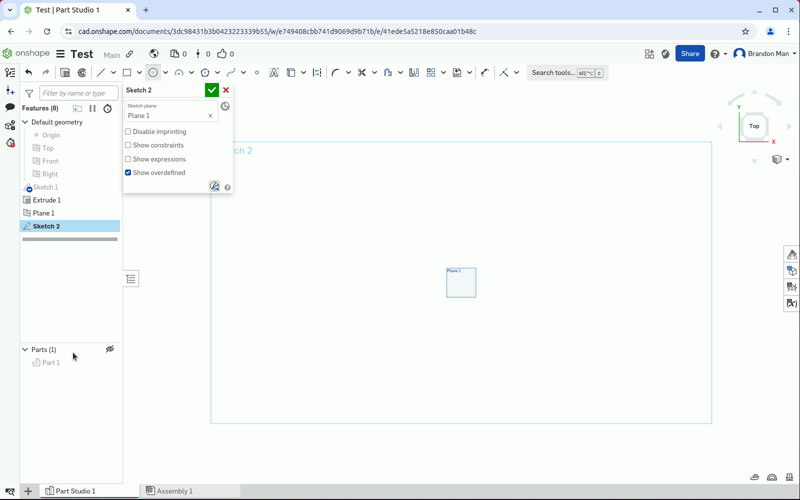
mouse_move(489, 254)
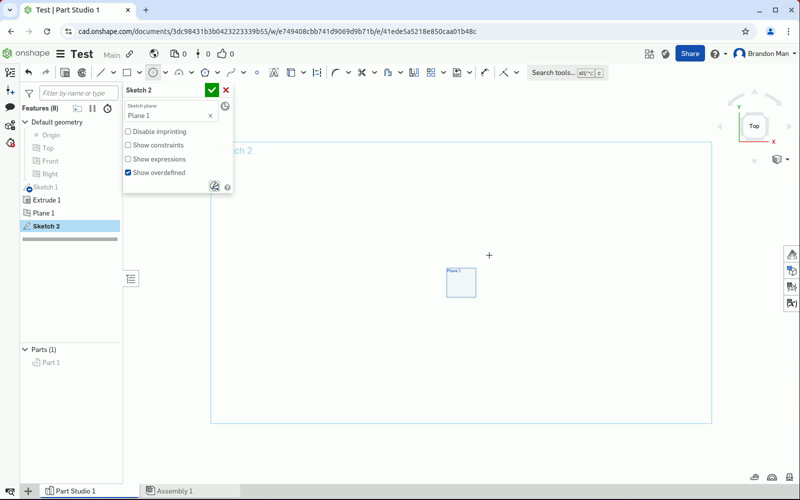
click(489, 254)
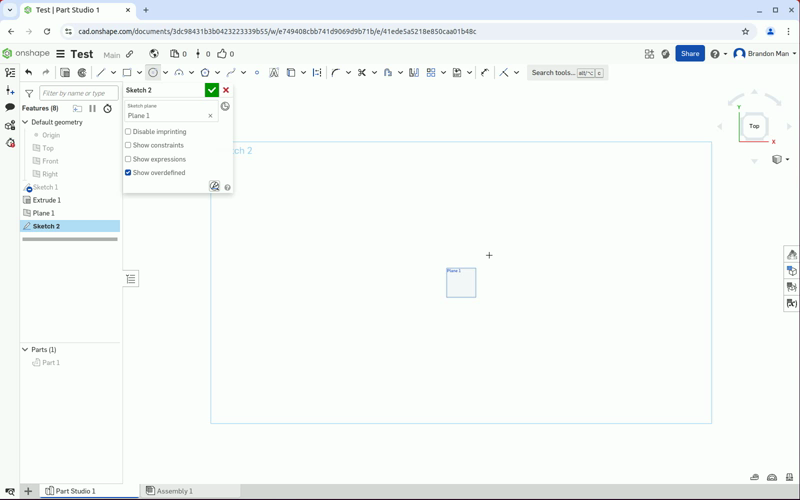
key_up(shift)
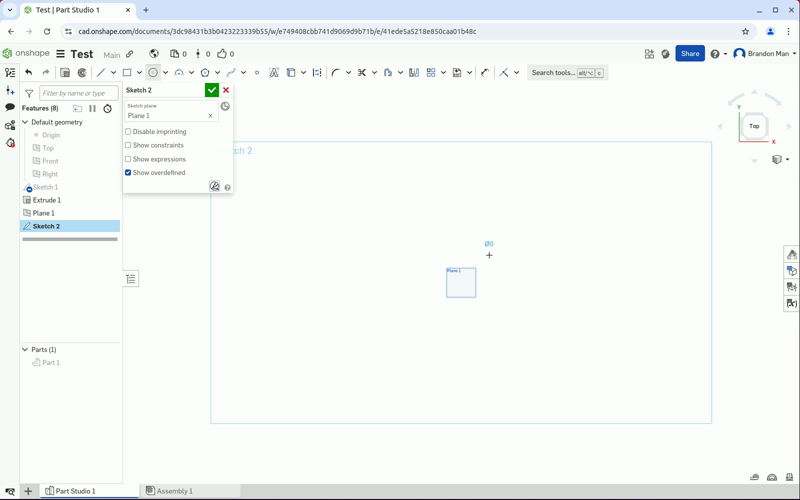
mouse_move(505, 254)
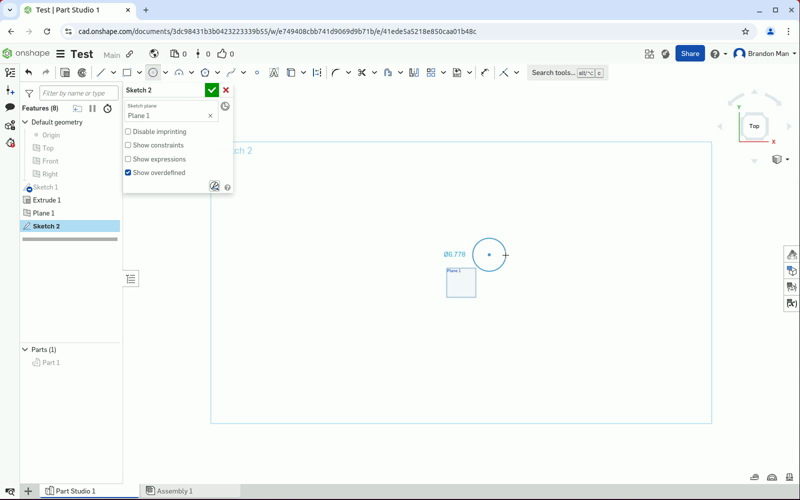
click(505, 254)
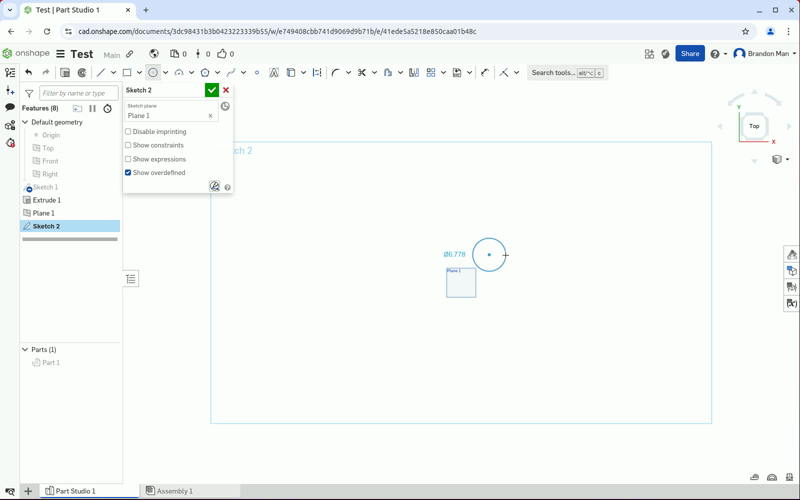
key(esc)
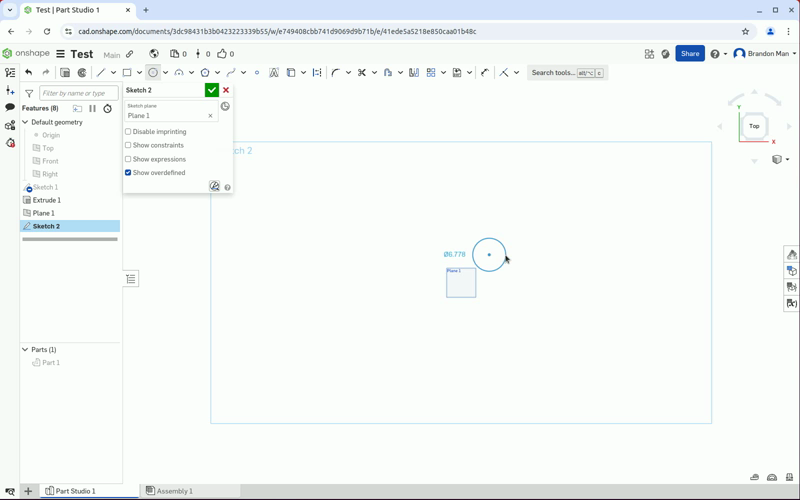
mouse_move(492, 265)
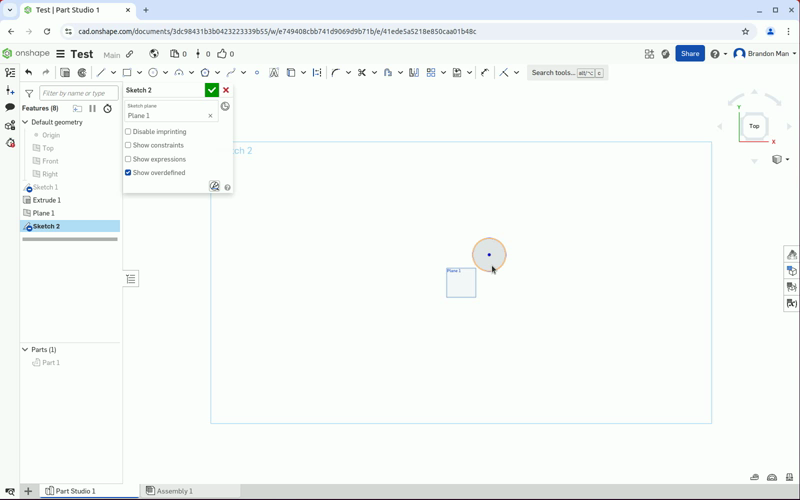
scroll(6)
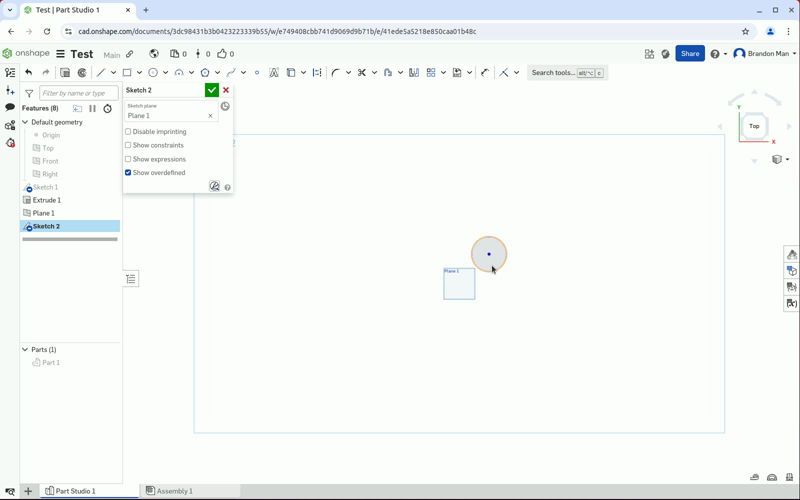
scroll(6)
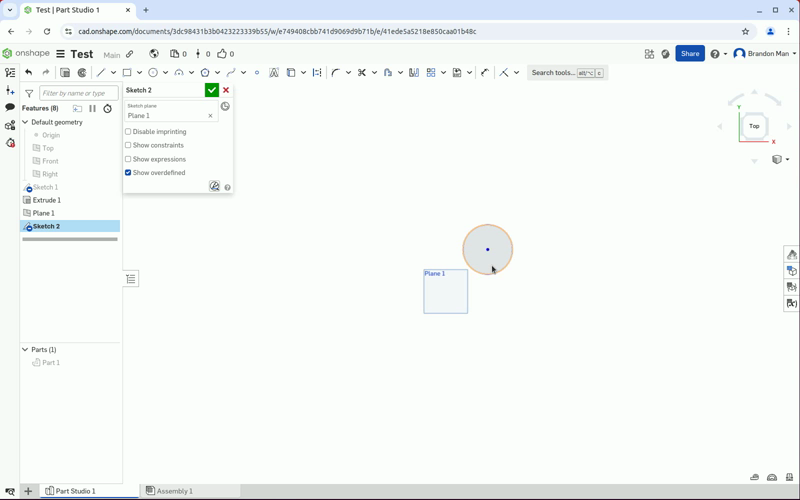
scroll(6)
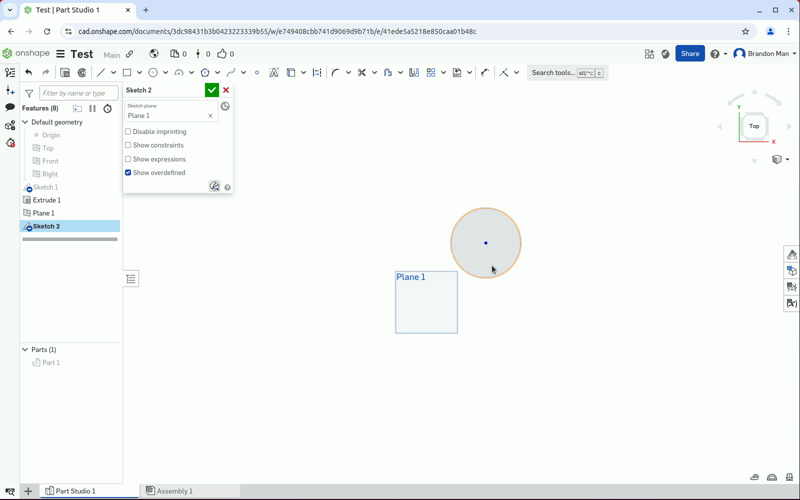
scroll(6)
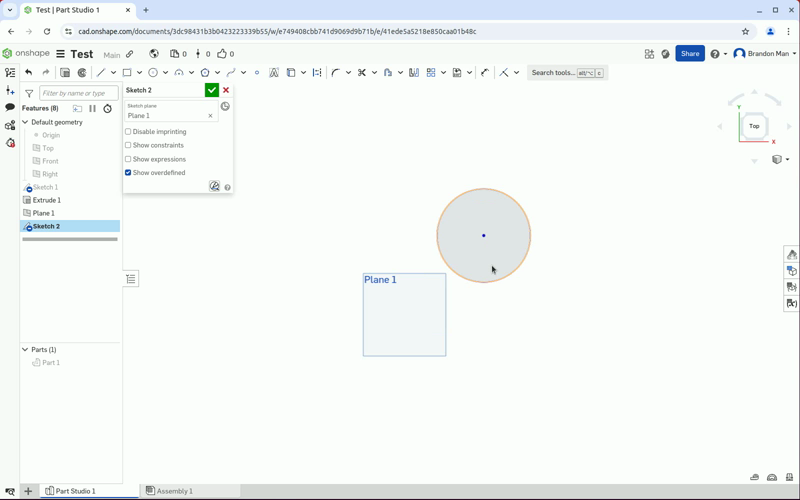
scroll(6)
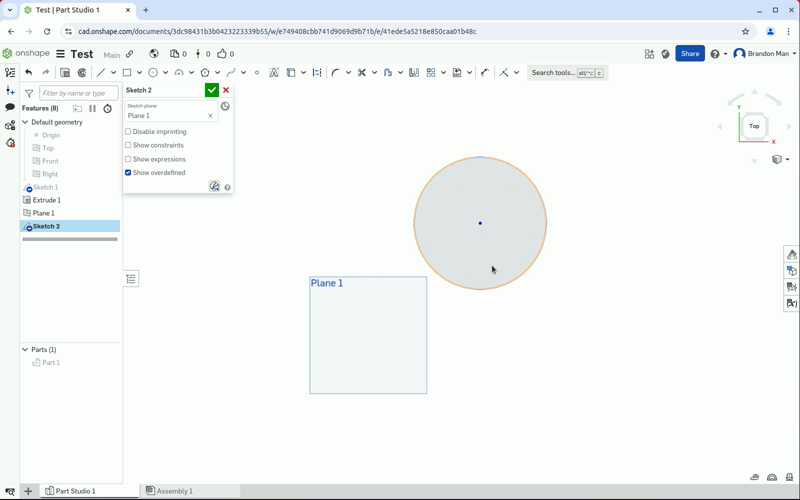
scroll(6)
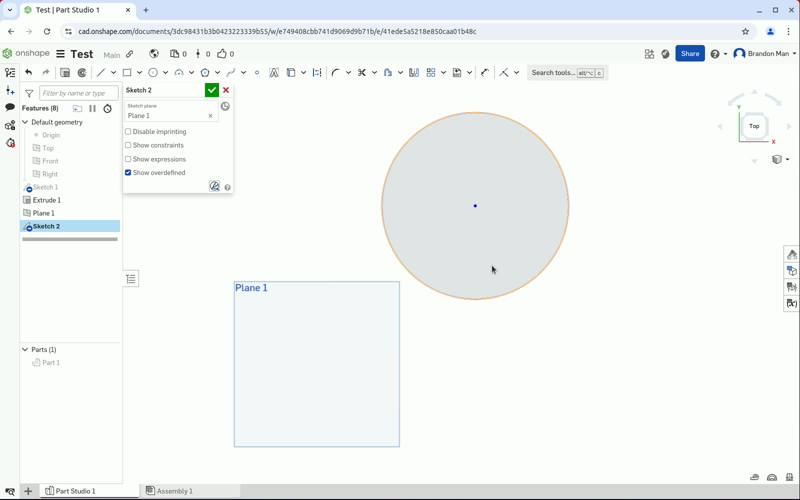
scroll(6)
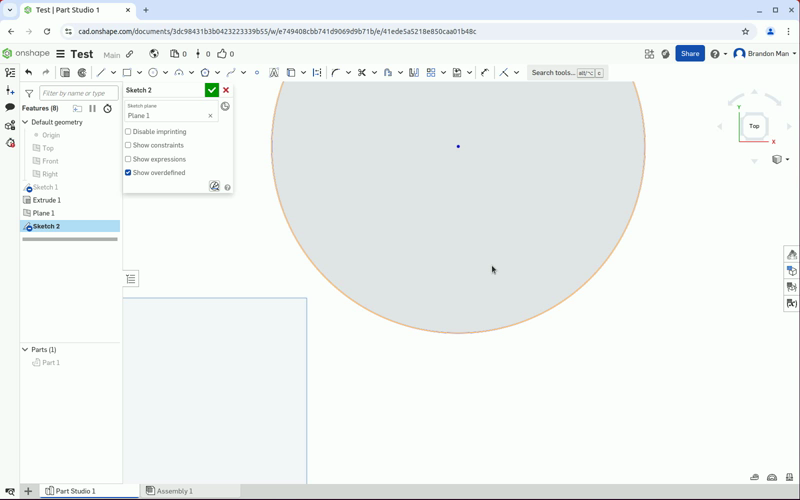
click(492, 265)
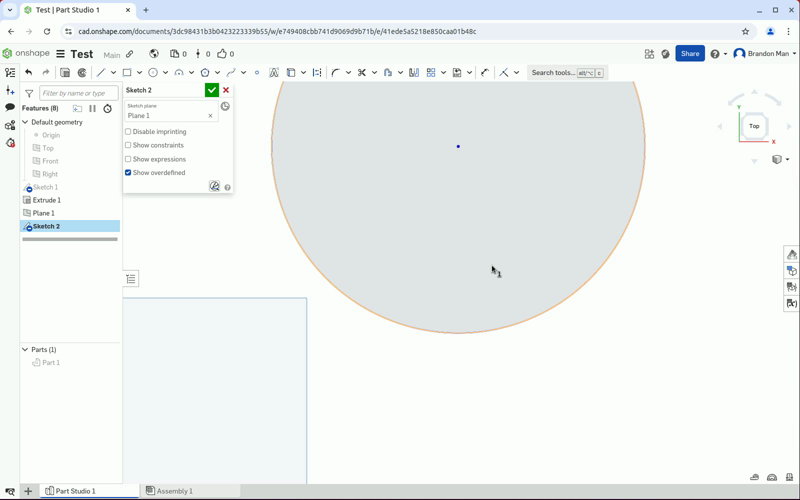
scroll(-6)
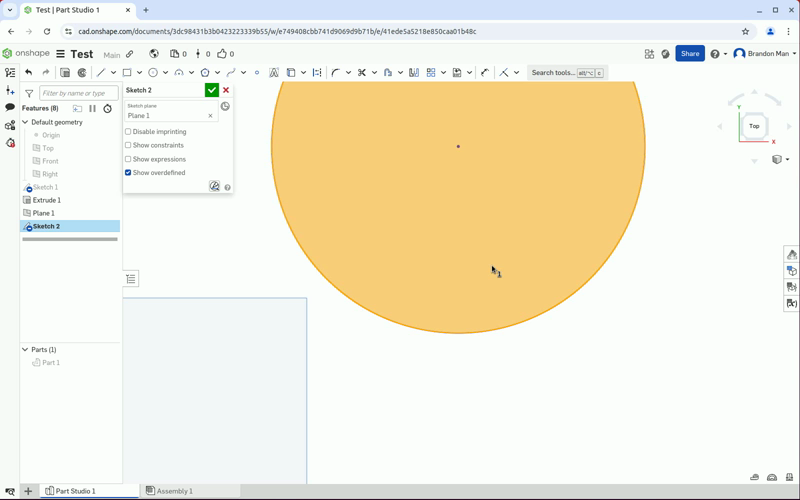
scroll(-6)
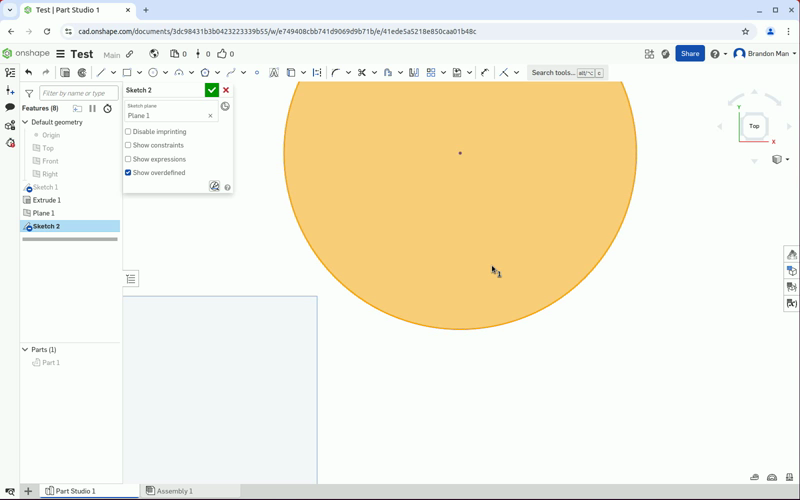
scroll(-6)
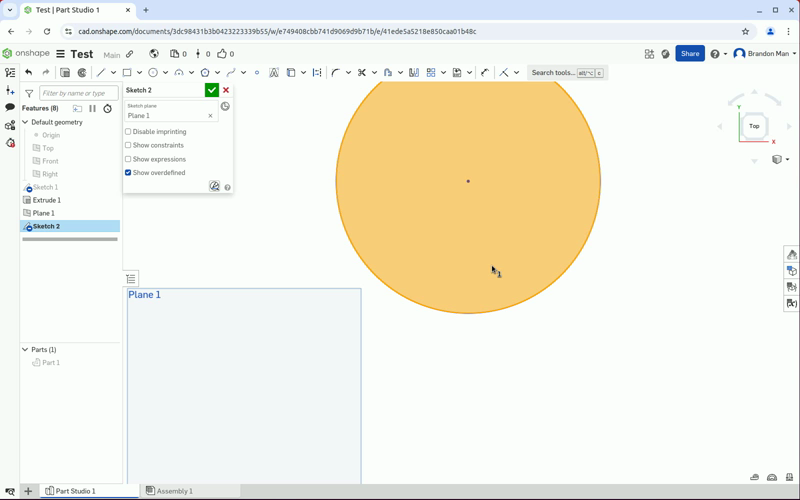
scroll(-6)
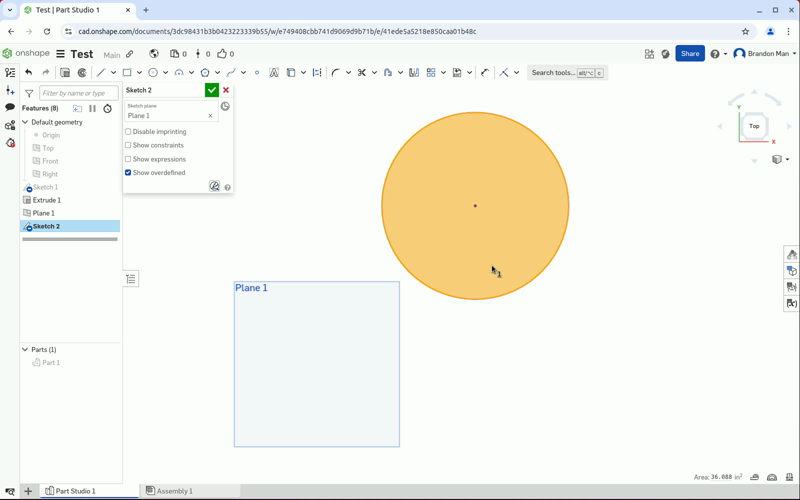
scroll(-6)
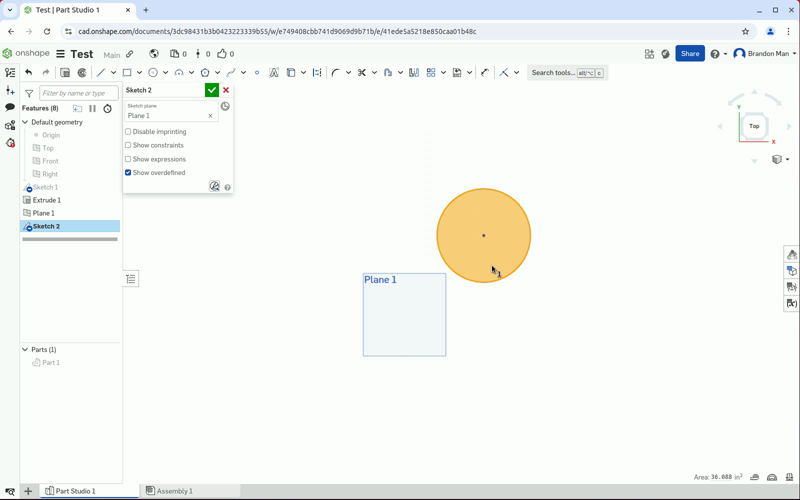
scroll(-6)
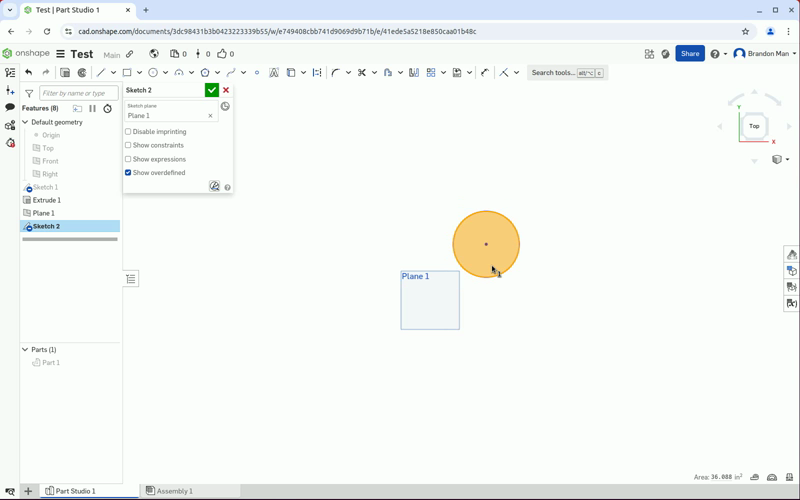
scroll(-6)
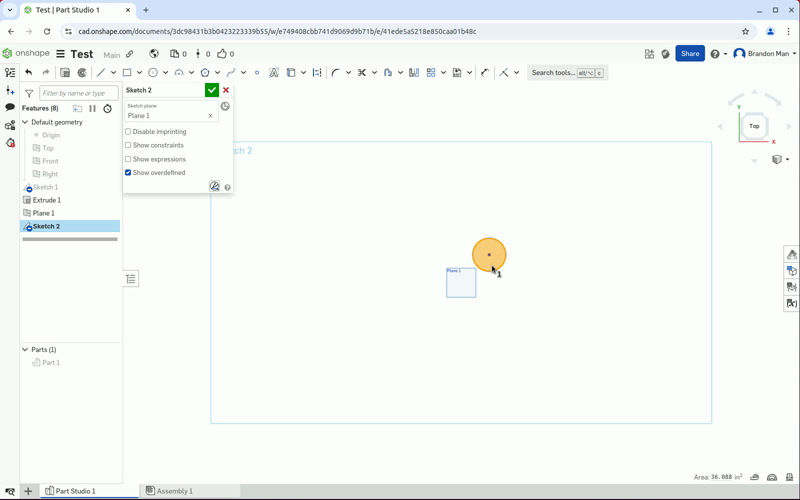
mouse_move(73, 352)
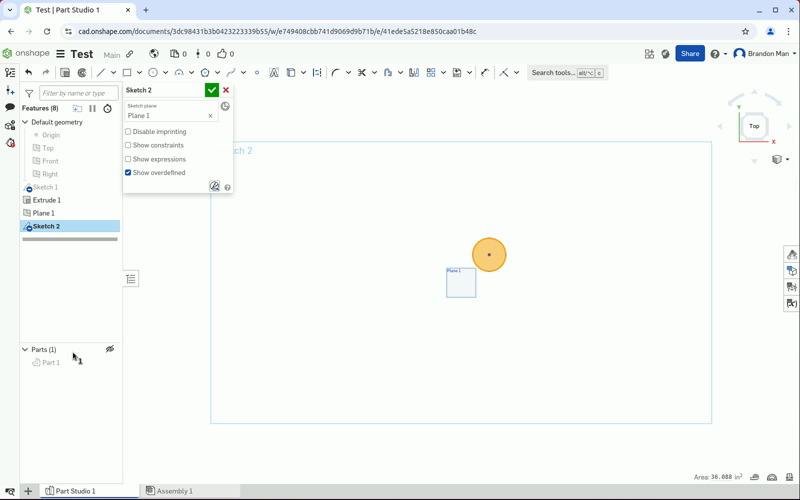
key(shift+y)
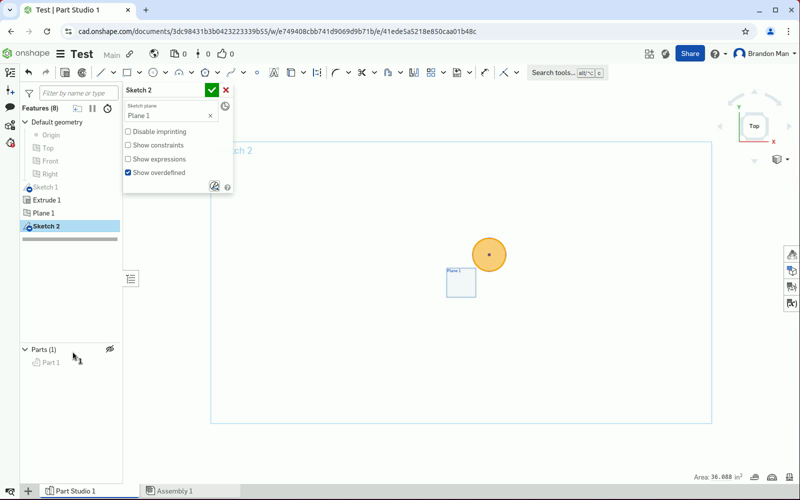
key(shift+e)
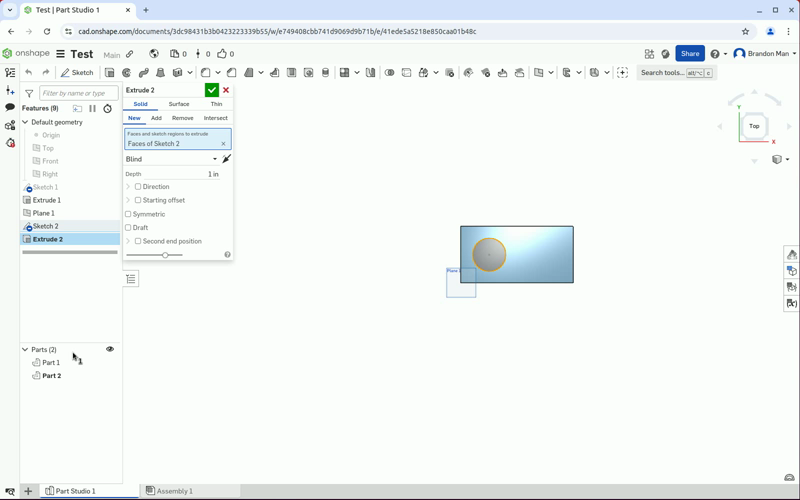
mouse_move(143, 106)
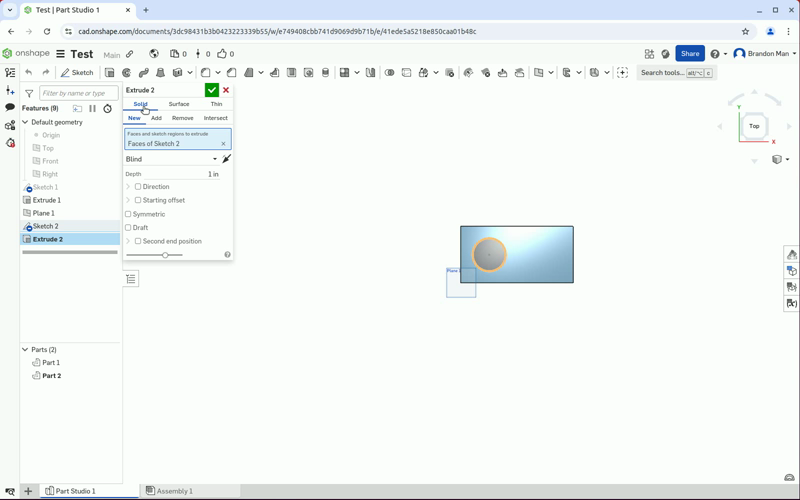
click(143, 106)
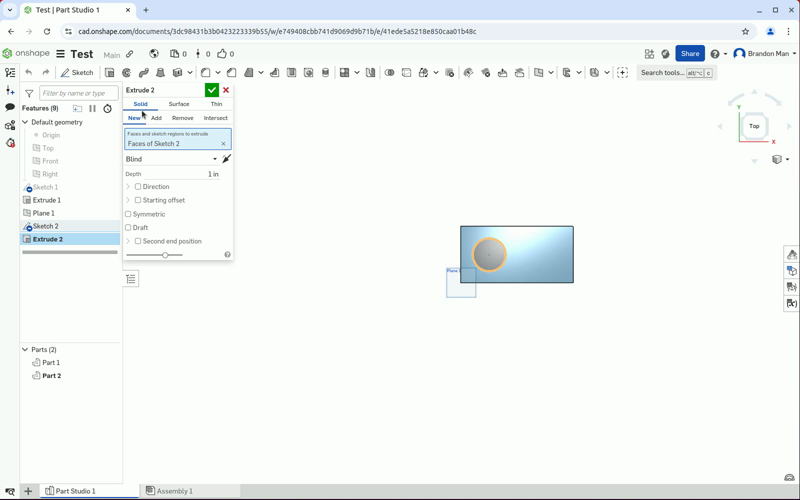
mouse_move(137, 120)
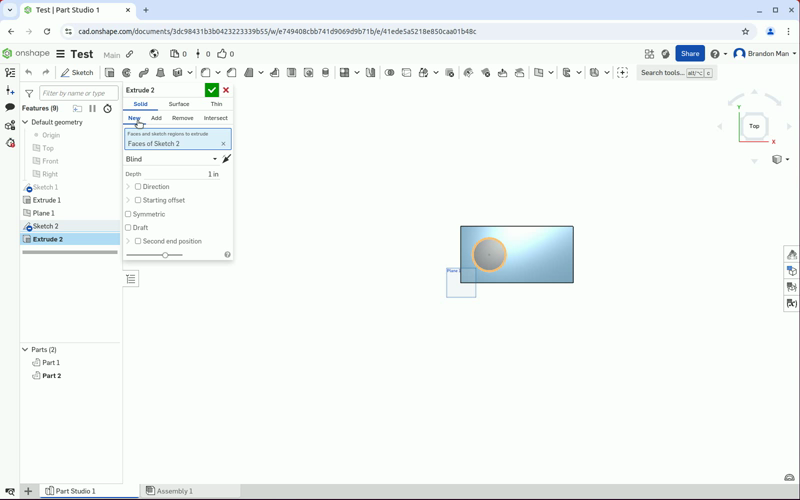
click(137, 120)
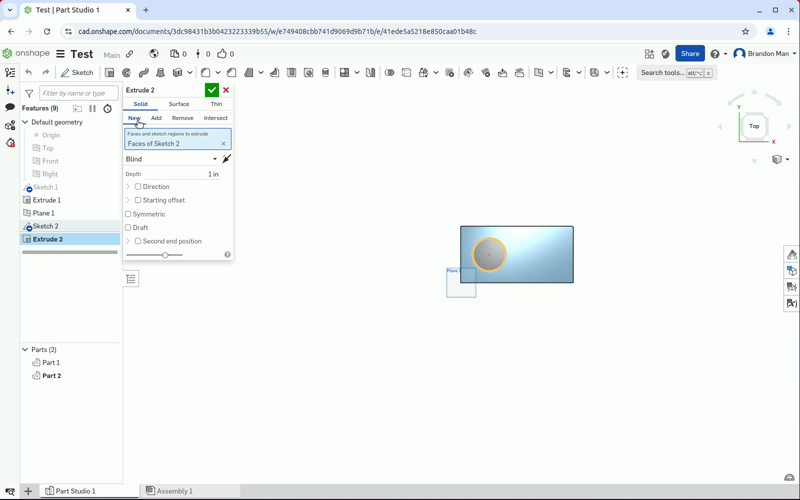
key(tab, 4)
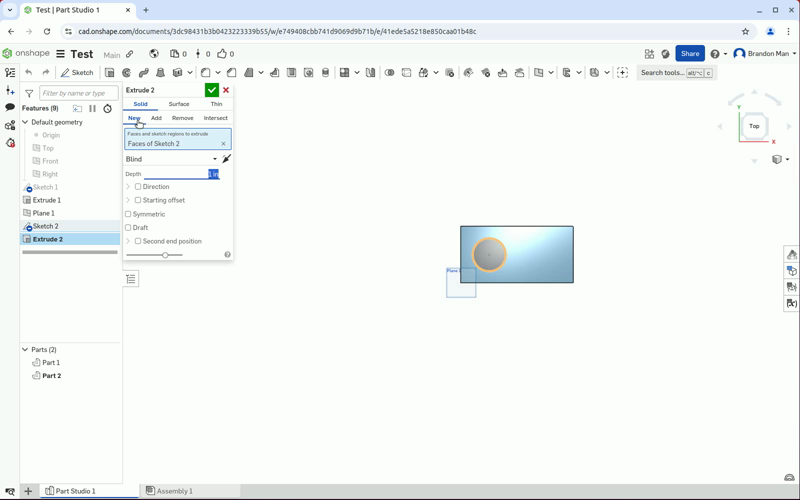
text(3.37)
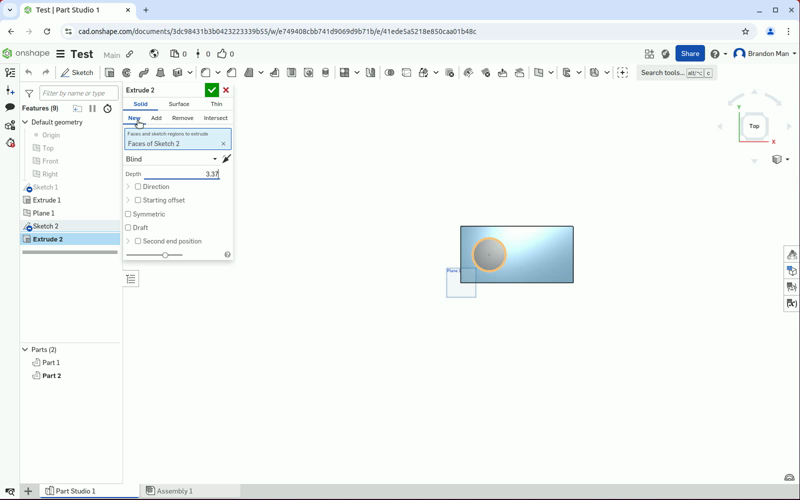
key(enter)
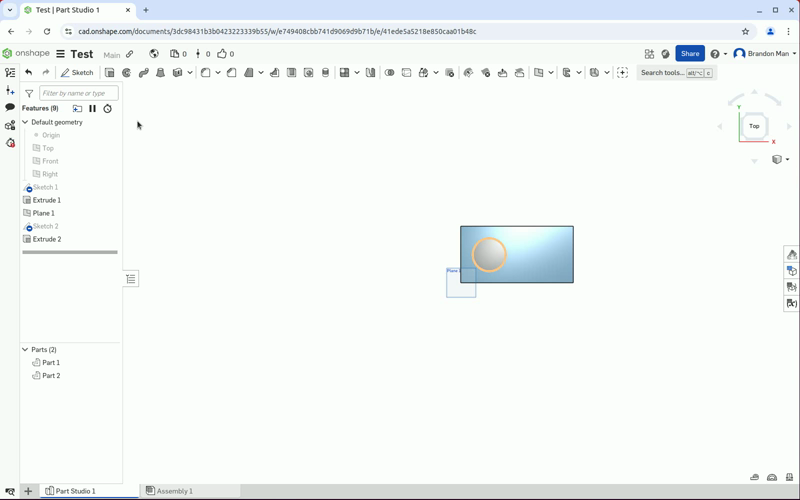
key(shift+h)
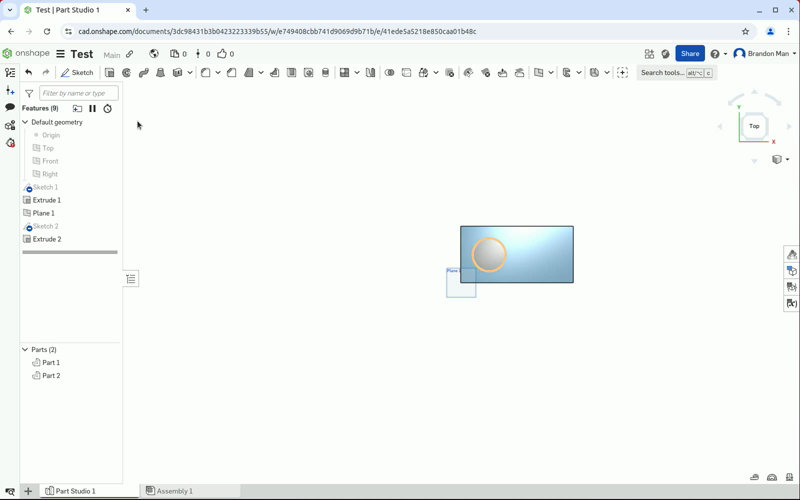
key(shift+h)
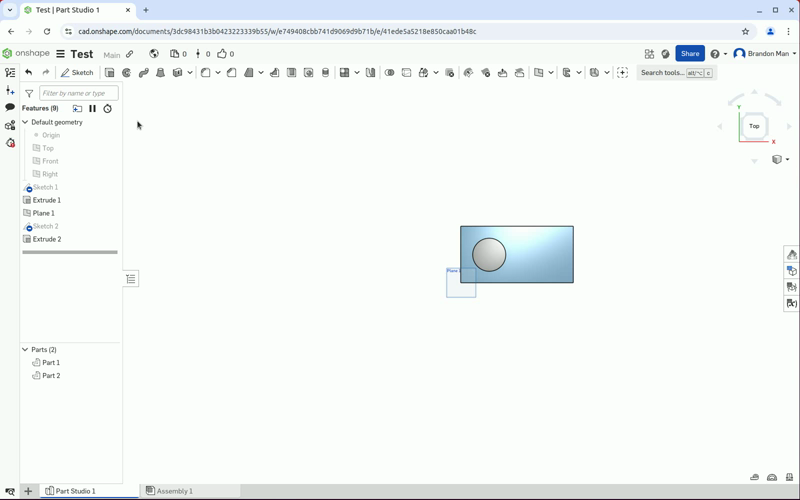
mouse_move(73, 189)
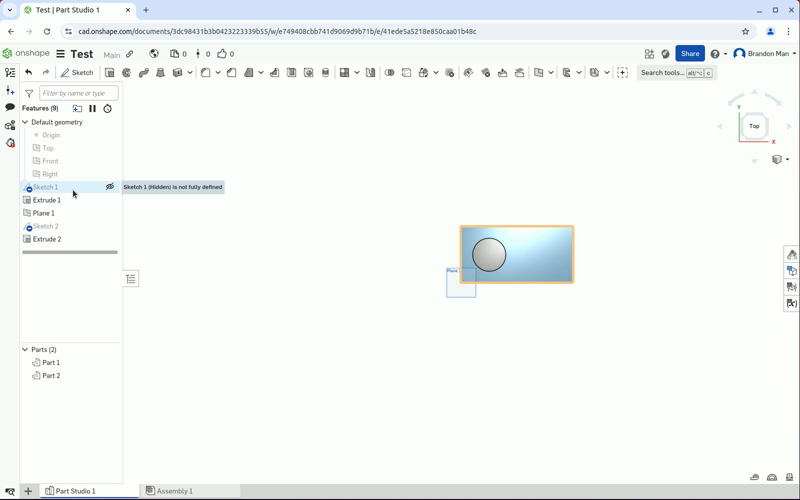
click(73, 189)
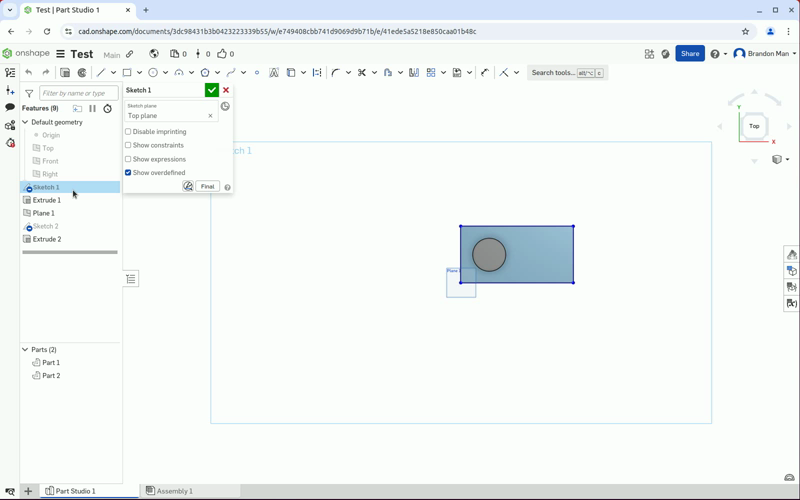
mouse_move(229, 92)
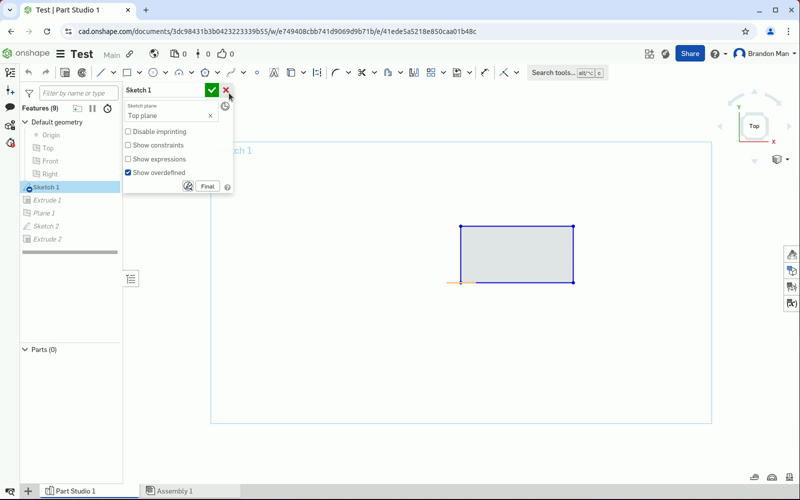
click(229, 92)
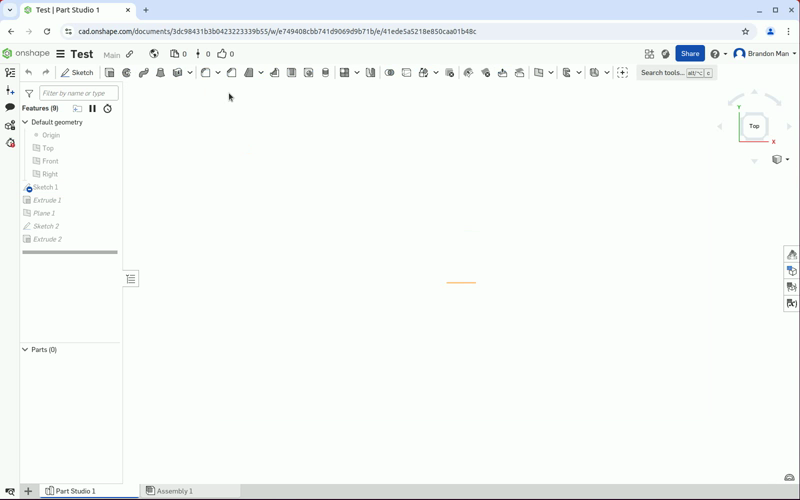
key(shift+s)
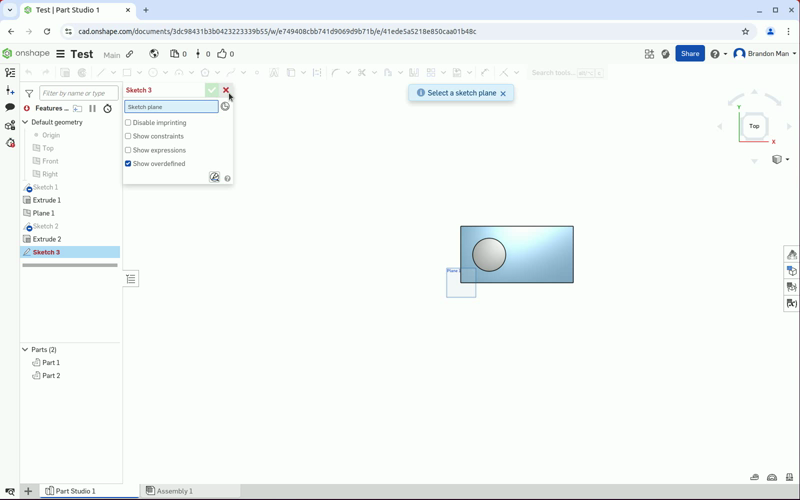
mouse_move(73, 215)
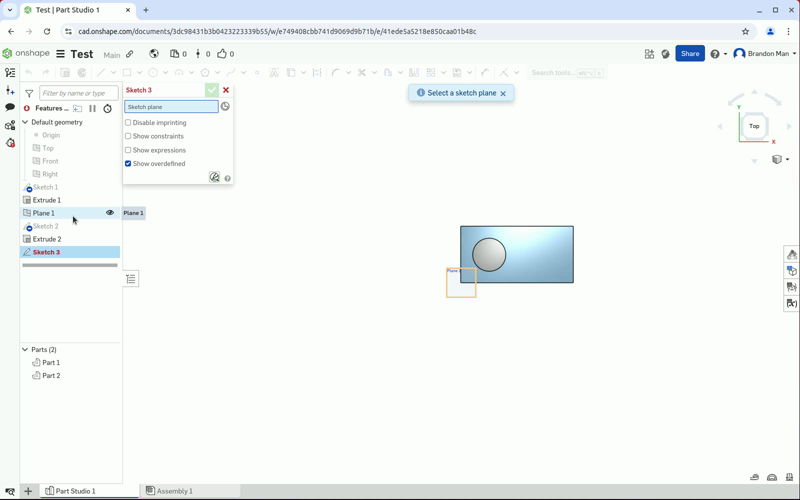
click(73, 215)
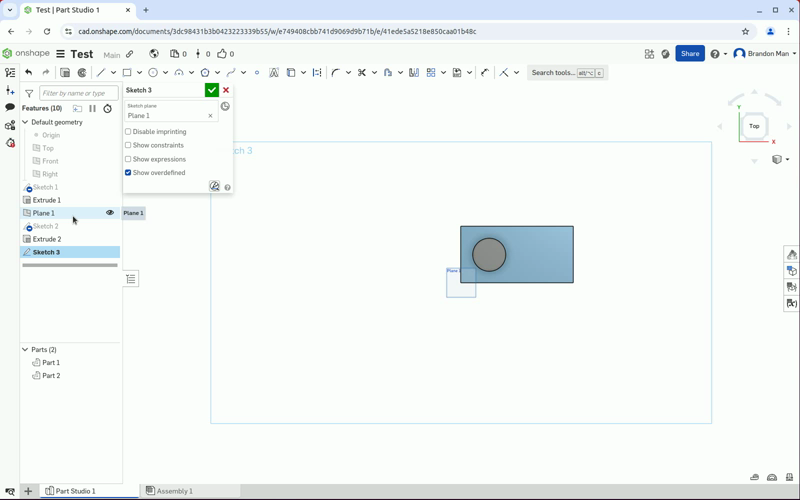
mouse_move(73, 352)
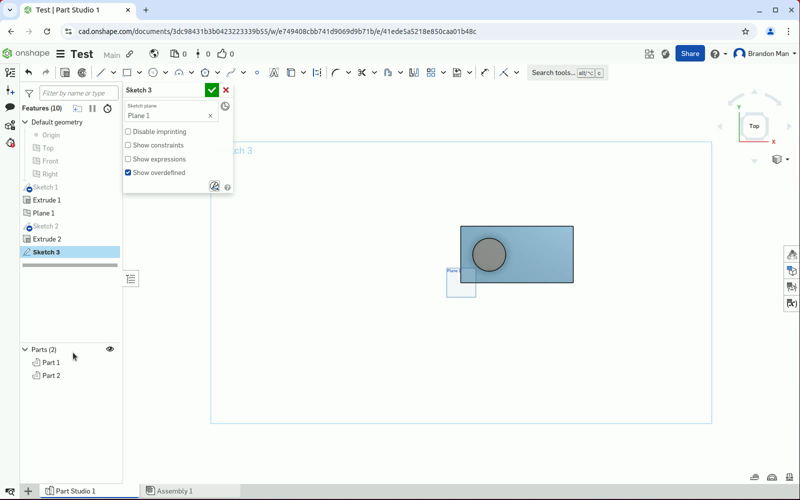
key(y)
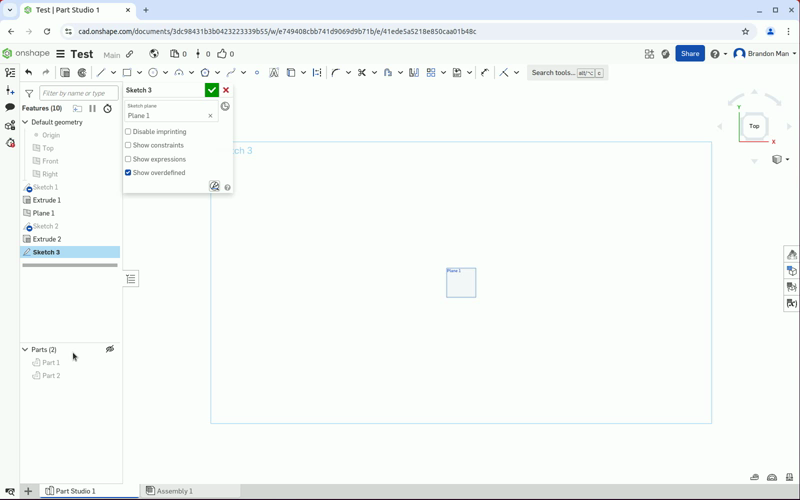
key(c)
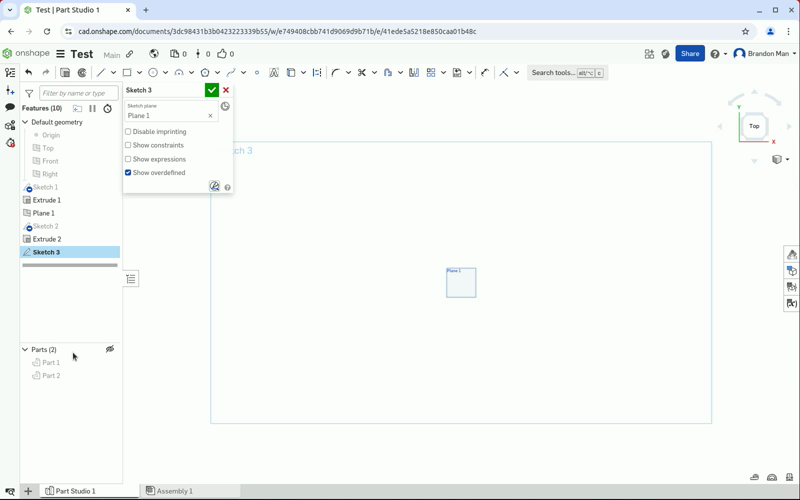
key_down(shift)
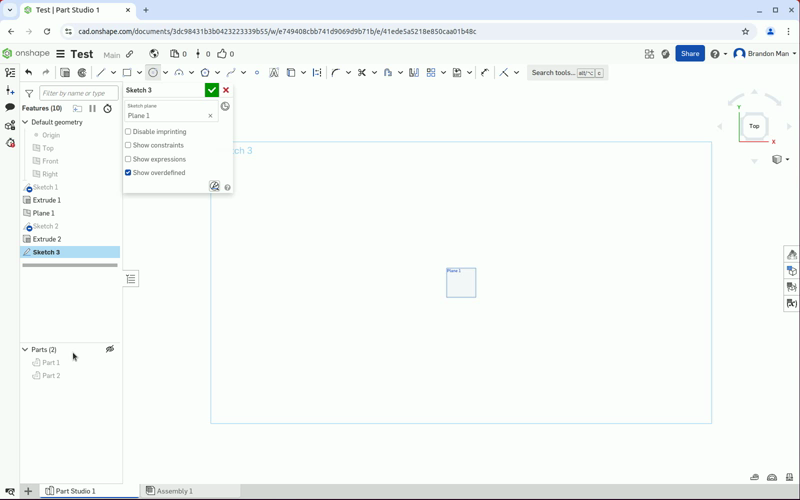
mouse_move(541, 258)
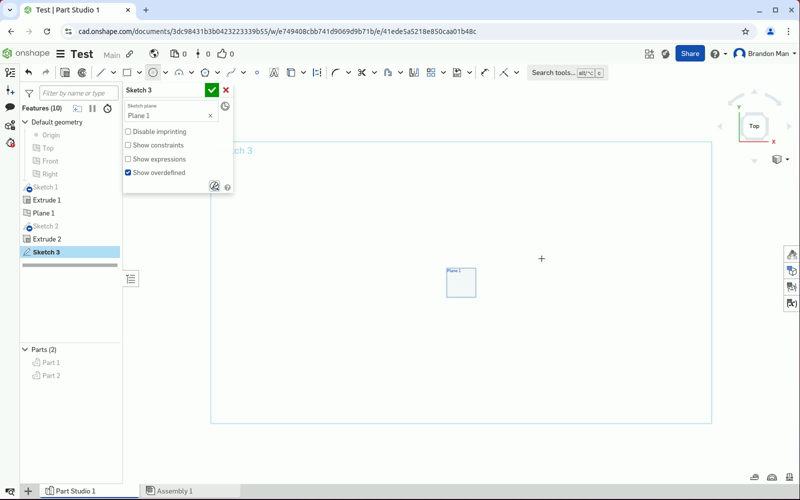
click(541, 258)
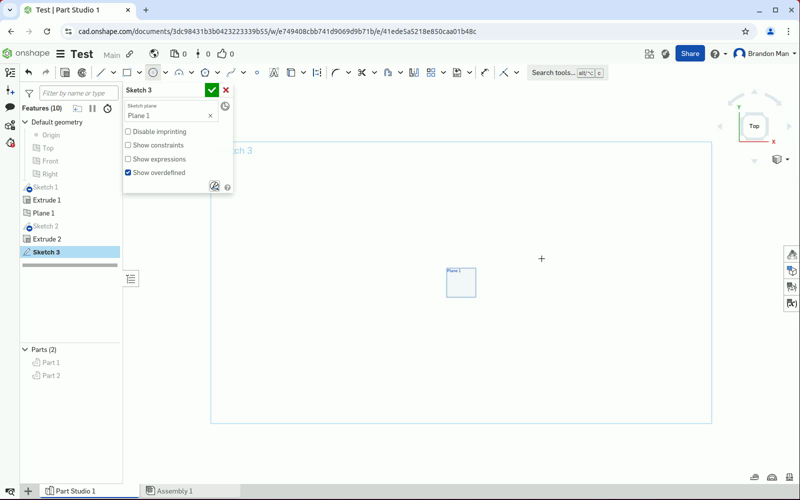
key_up(shift)
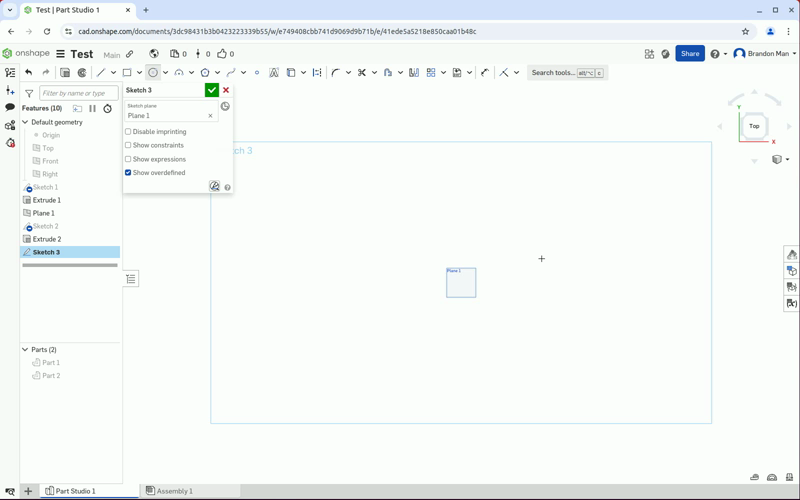
mouse_move(554, 258)
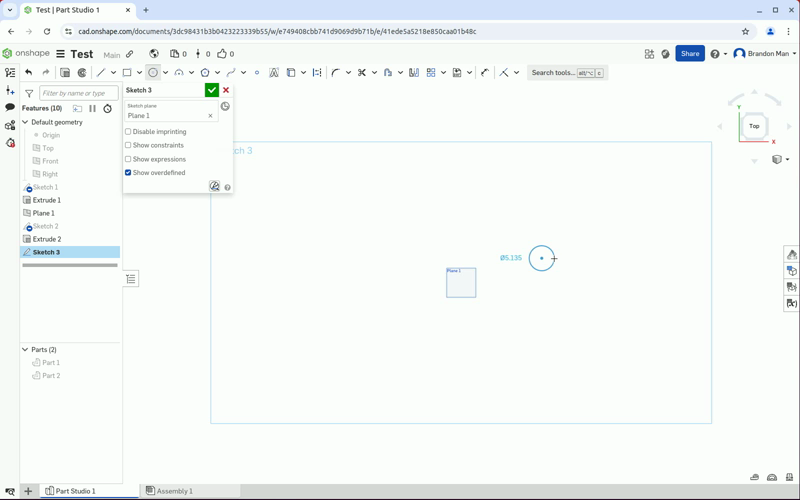
click(554, 258)
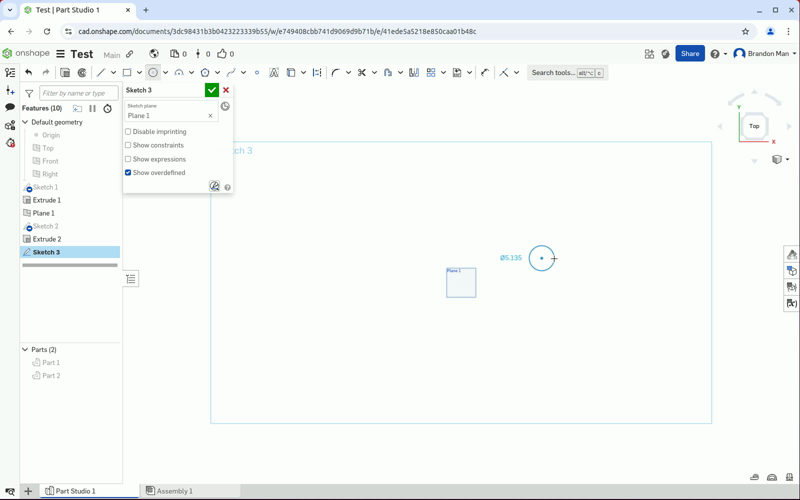
key(esc)
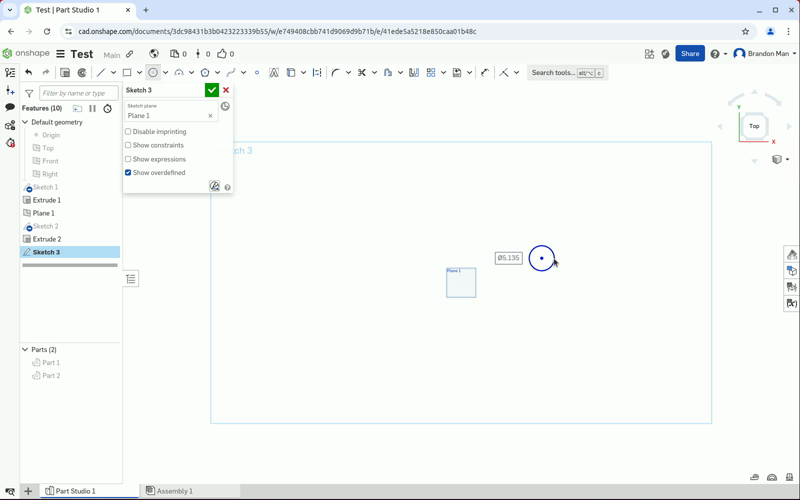
mouse_move(537, 248)
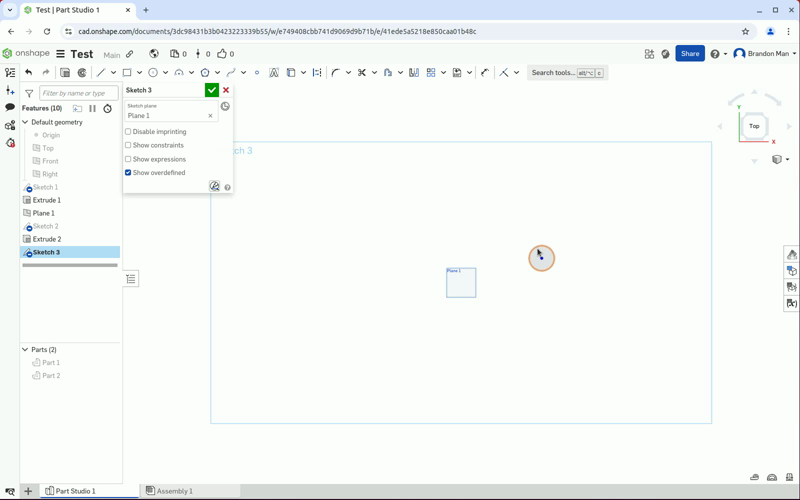
scroll(6)
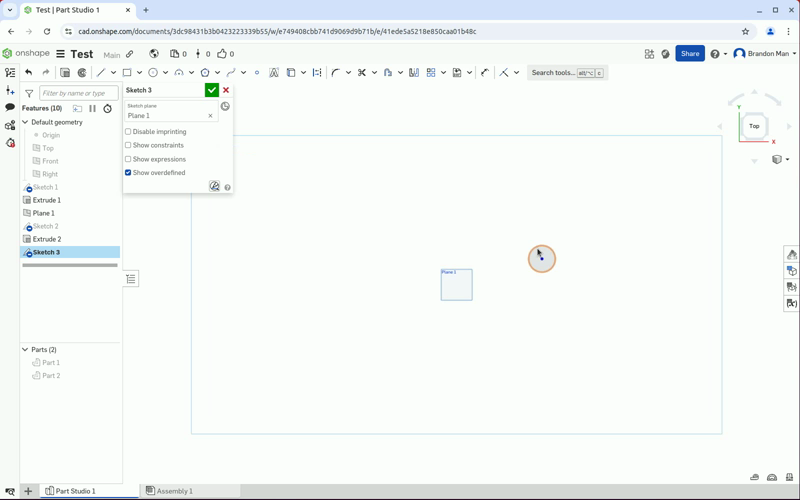
scroll(6)
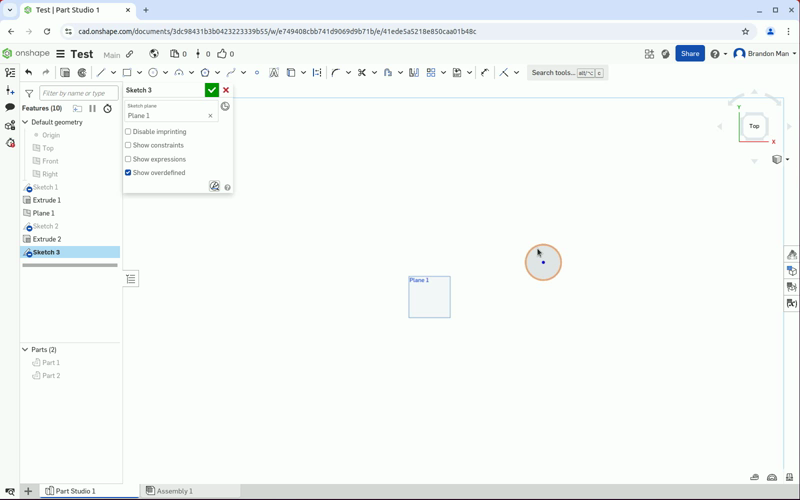
scroll(6)
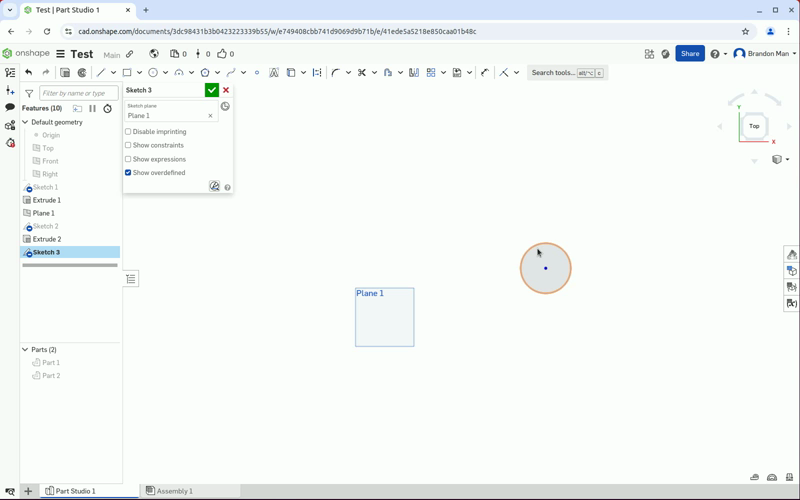
scroll(6)
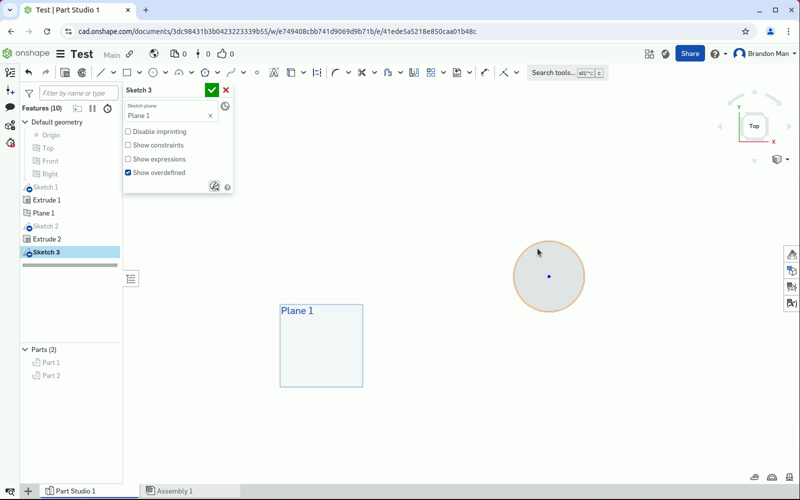
scroll(6)
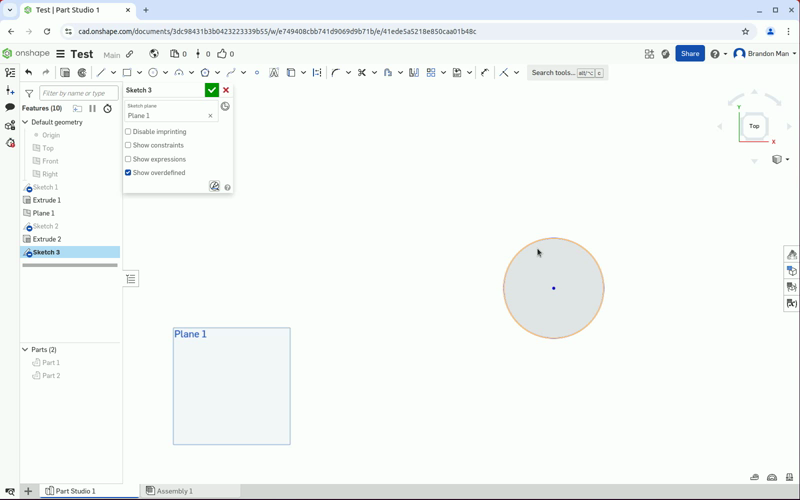
scroll(6)
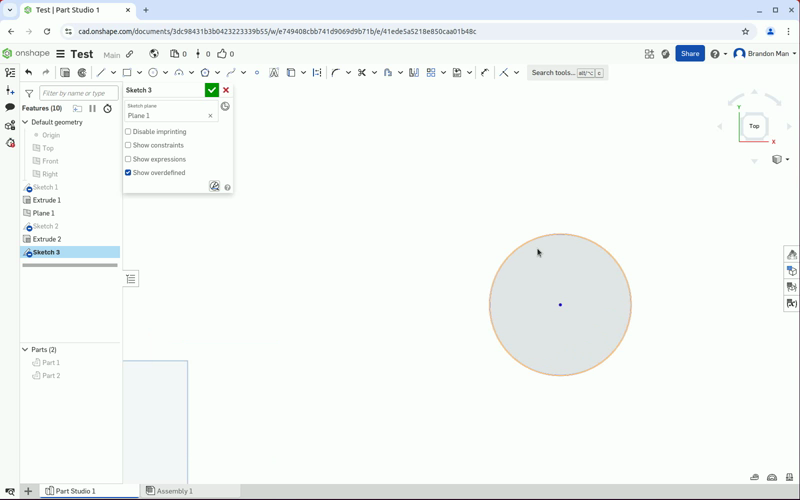
scroll(6)
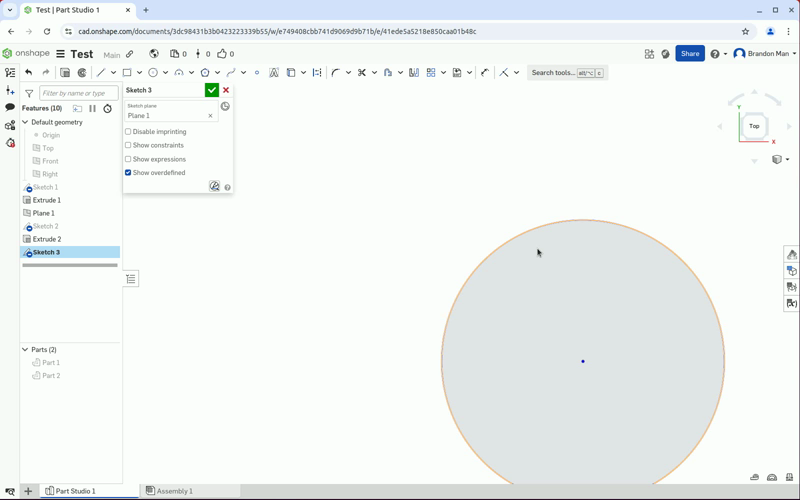
click(537, 248)
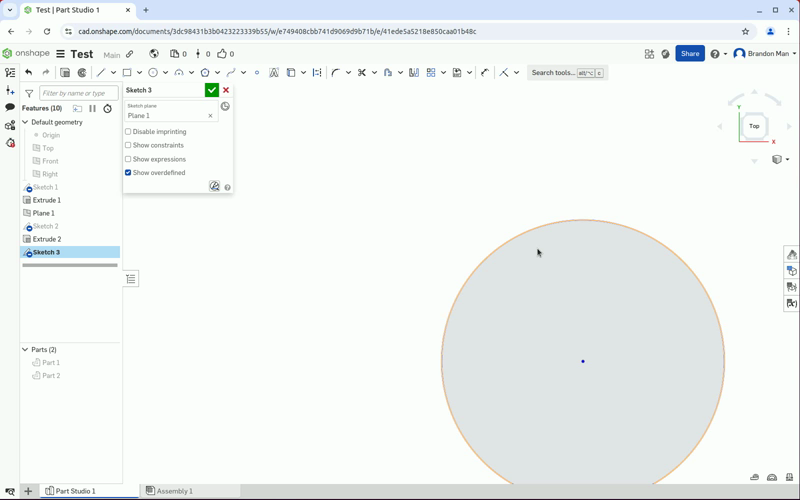
scroll(-6)
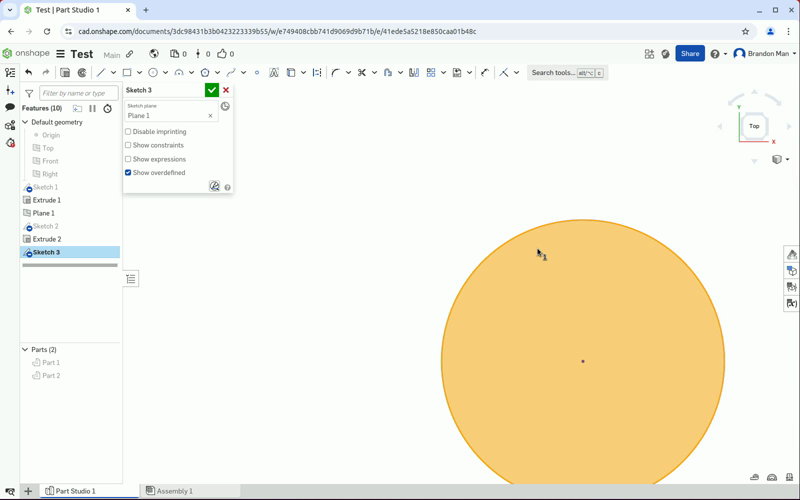
scroll(-6)
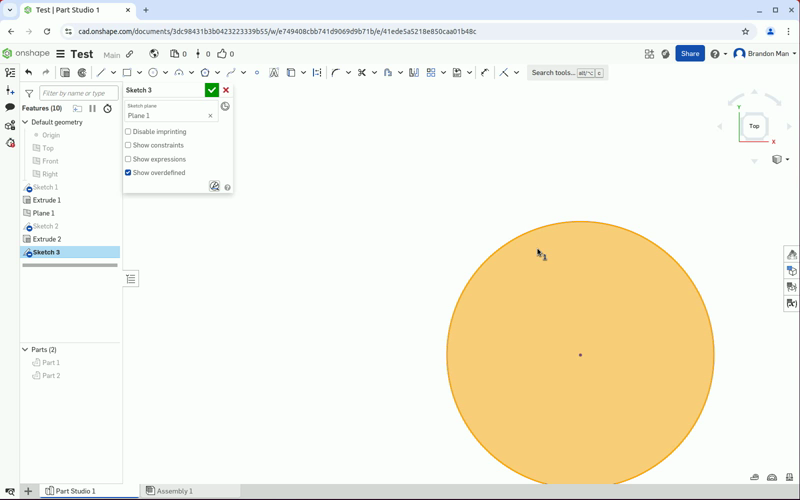
scroll(-6)
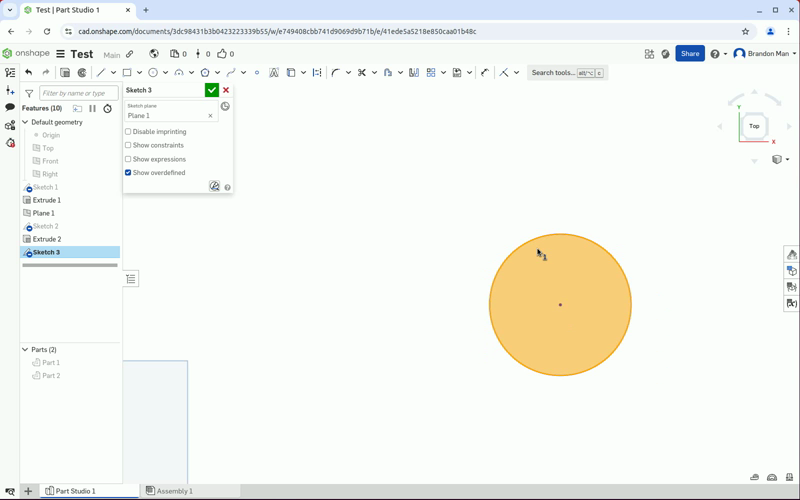
scroll(-6)
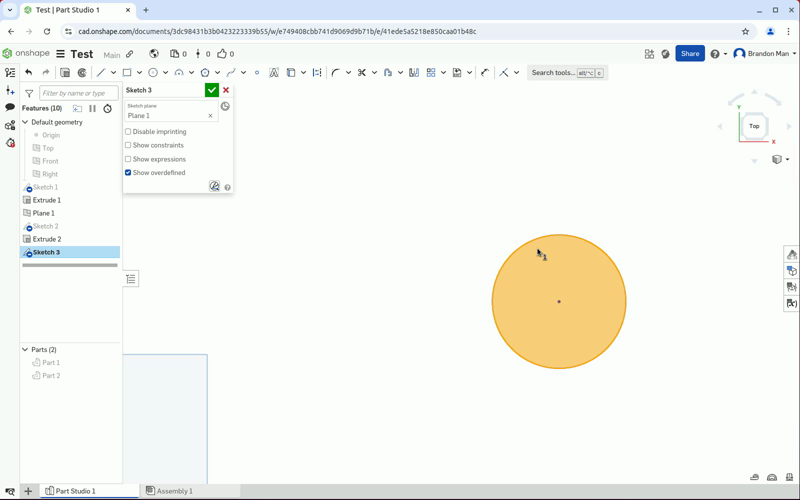
scroll(-6)
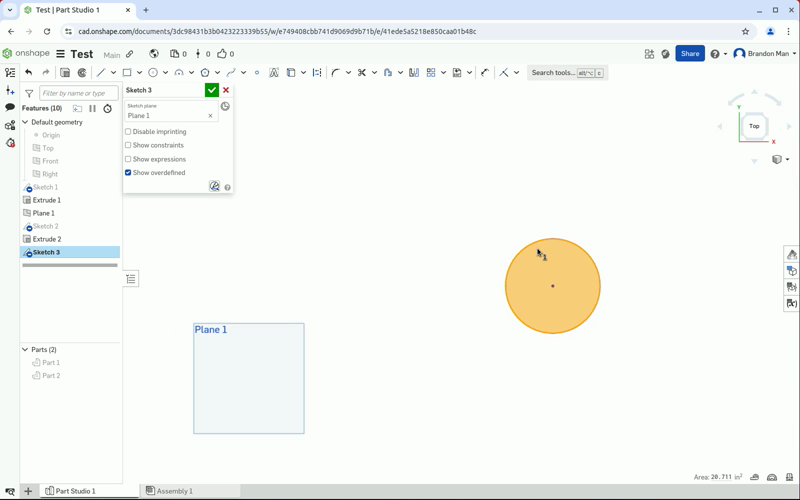
scroll(-6)
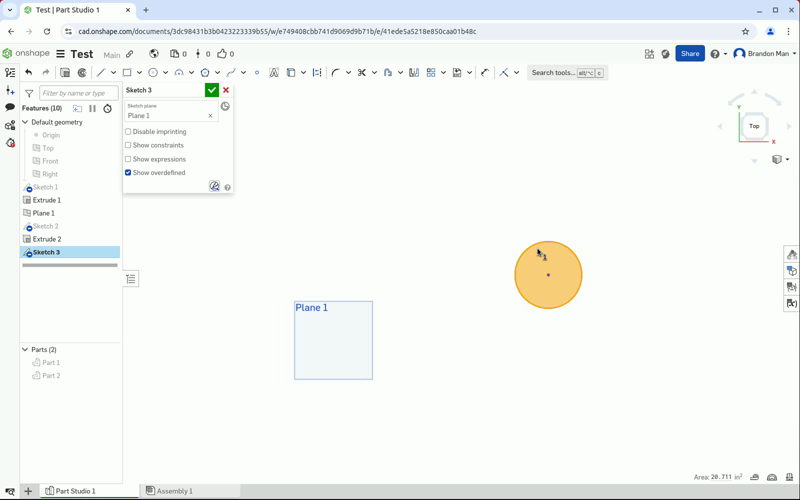
scroll(-6)
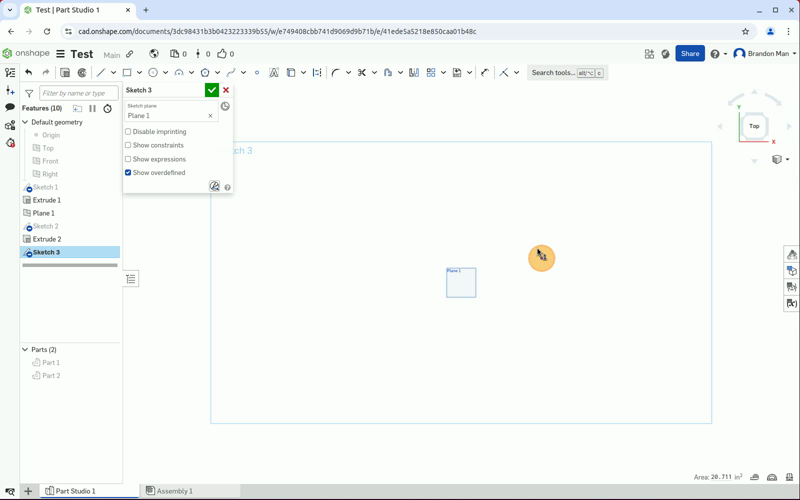
mouse_move(73, 352)
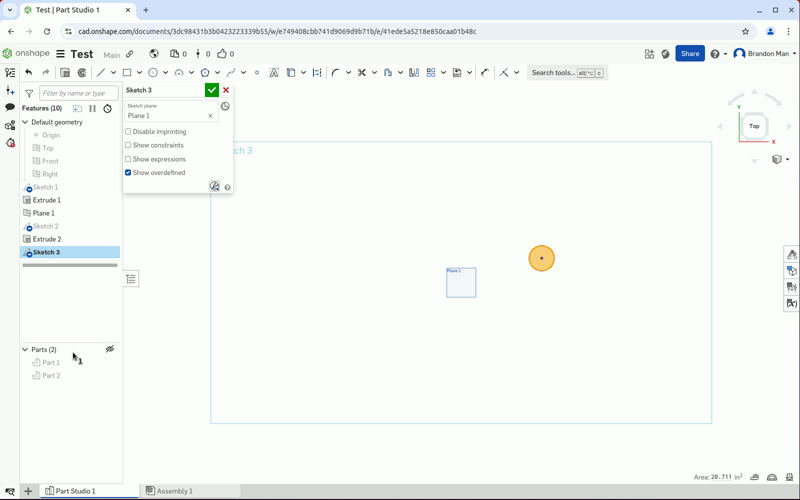
key(shift+y)
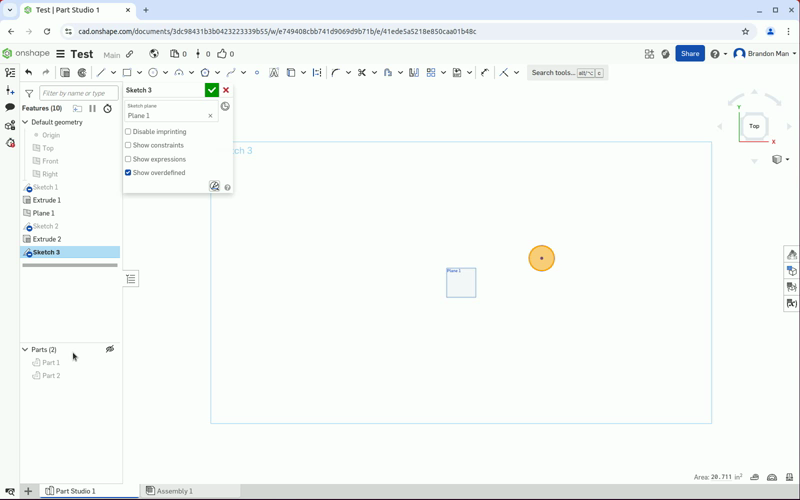
key(shift+e)
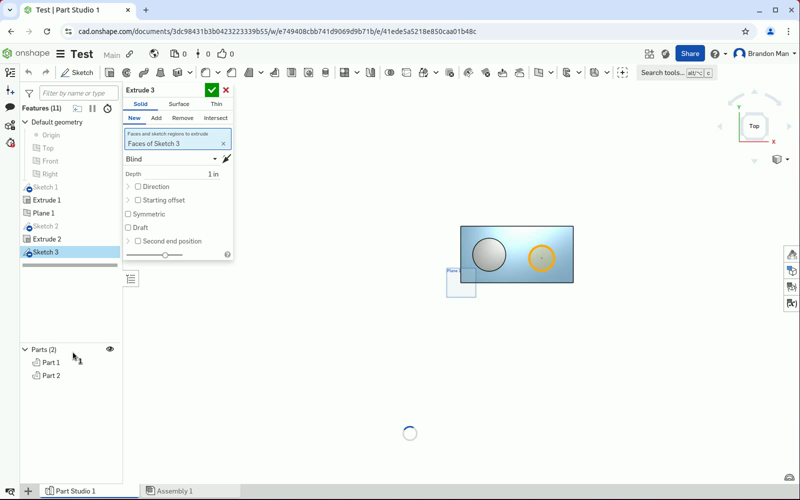
mouse_move(143, 106)
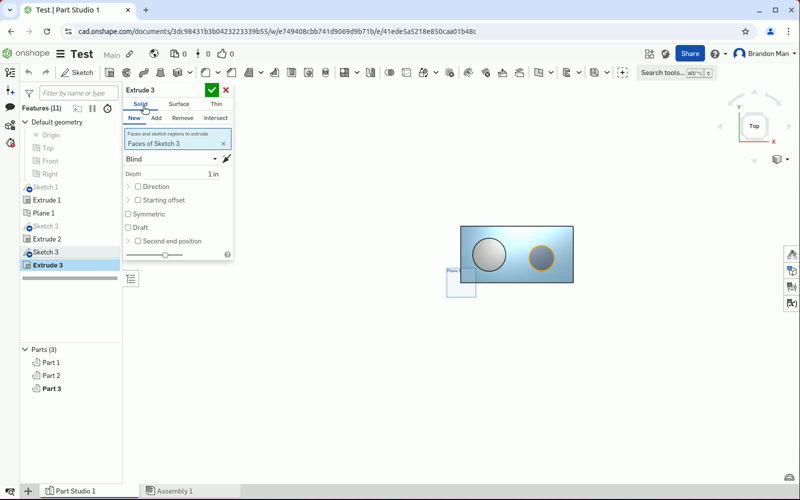
click(143, 106)
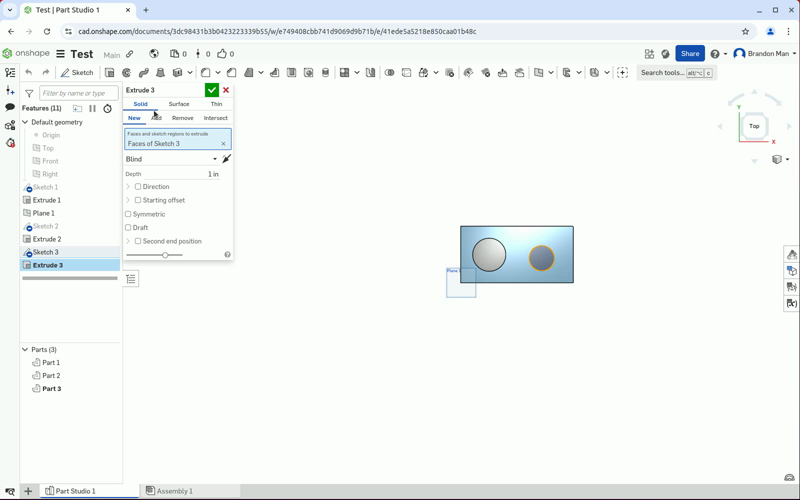
mouse_move(186, 120)
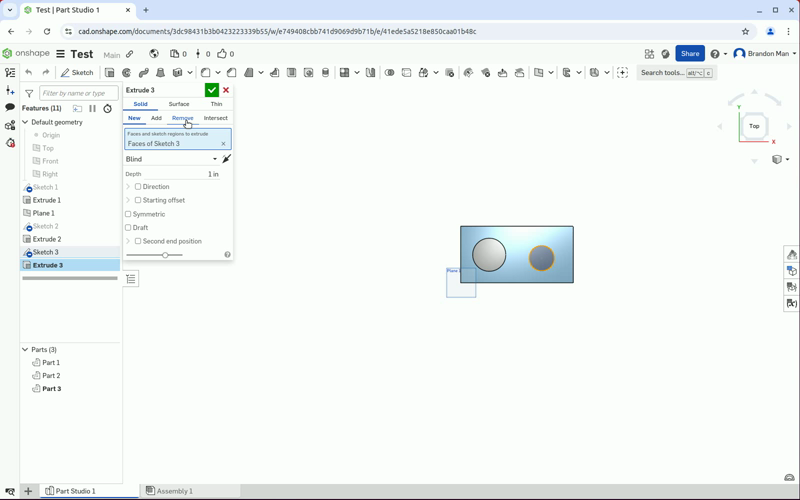
click(186, 120)
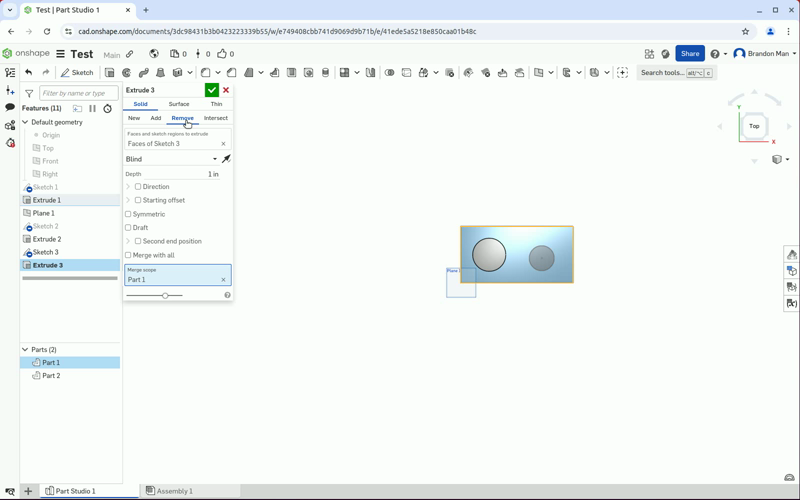
key(tab, 4)
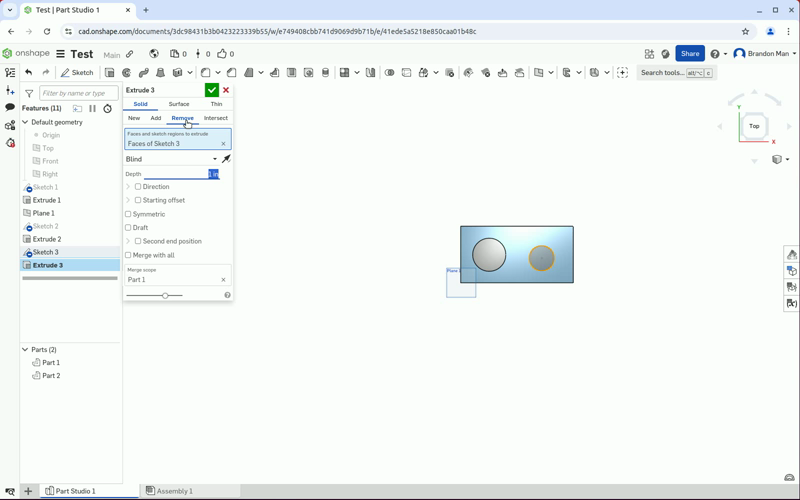
text(3.37)
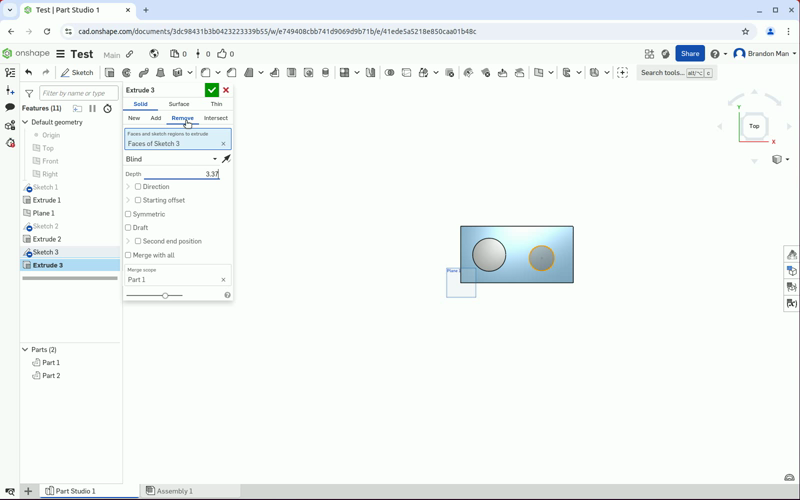
key(tab, 6)
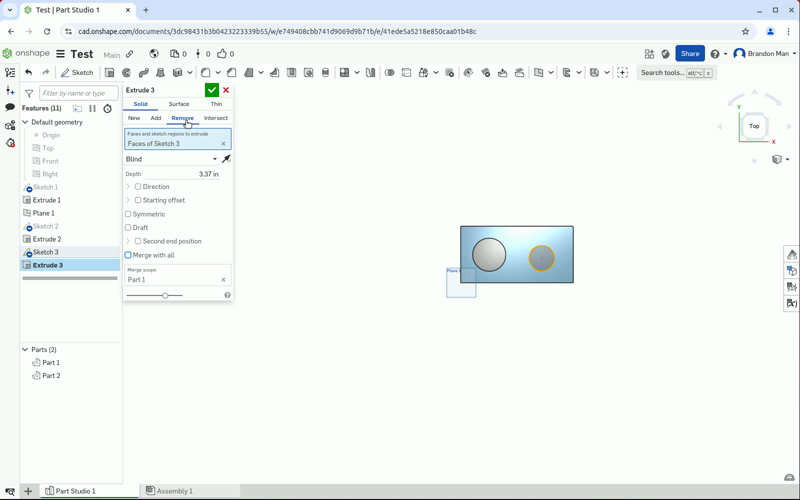
key(space)
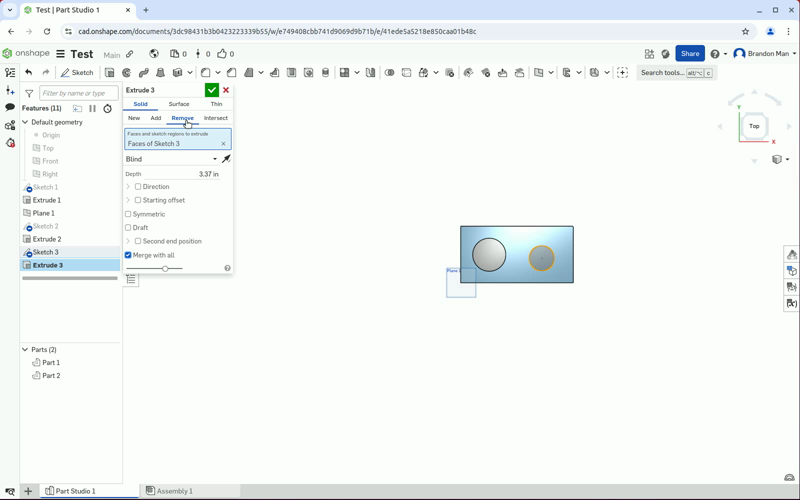
key(enter)
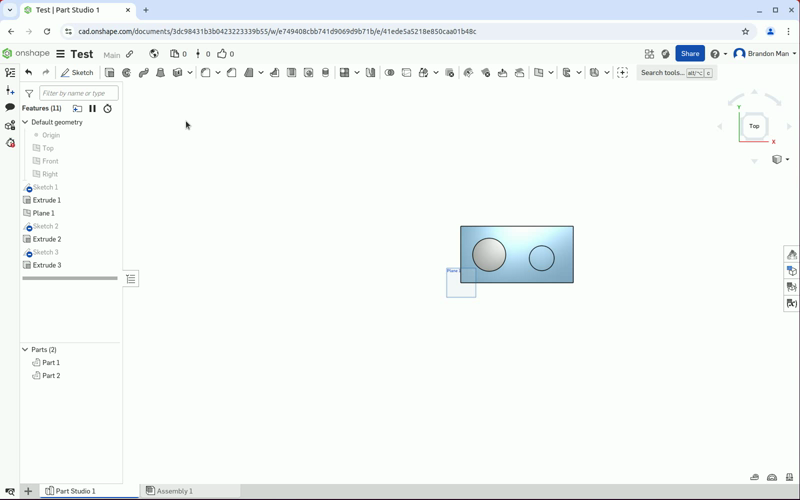
key(shift+h)
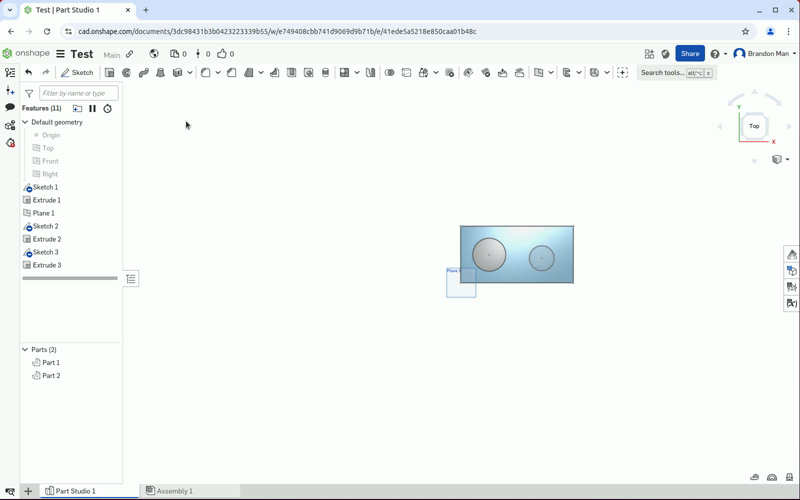
key(shift+h)
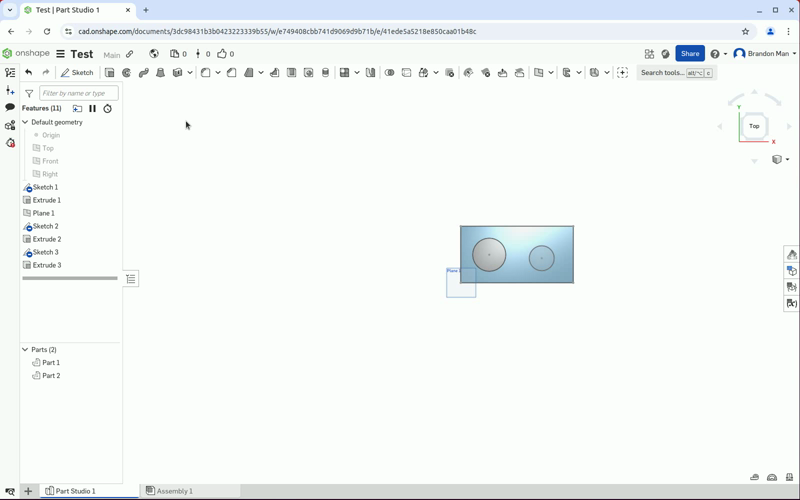
key(shift+7)
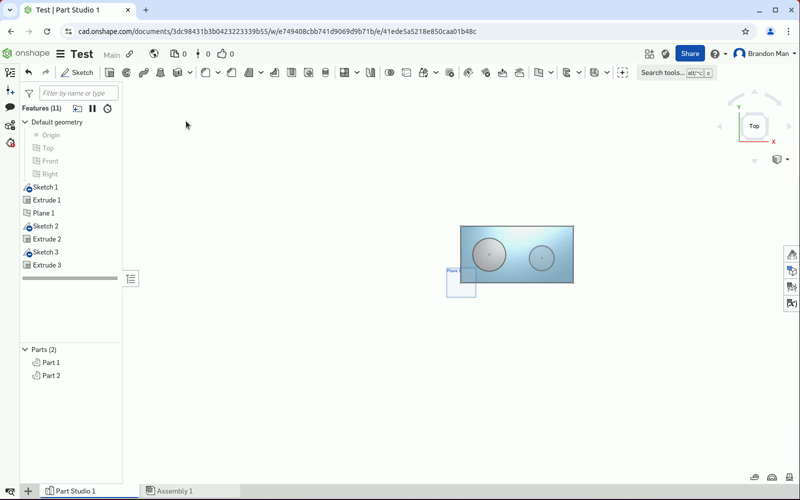
key(up, 3)
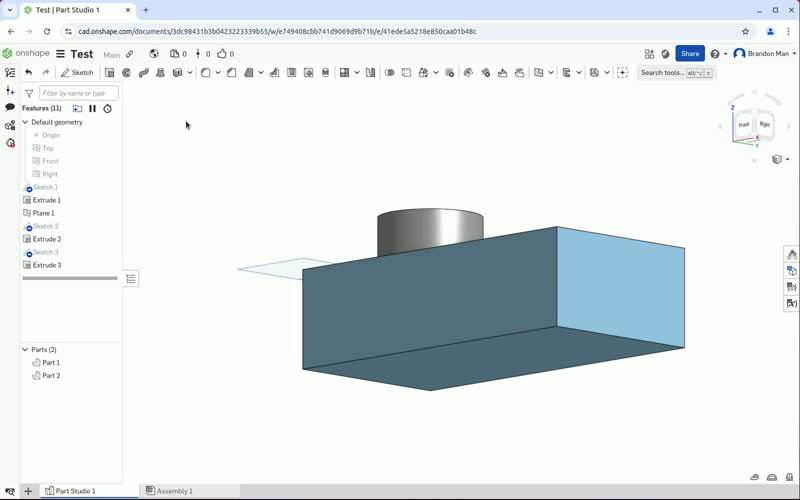
key(left, 3)
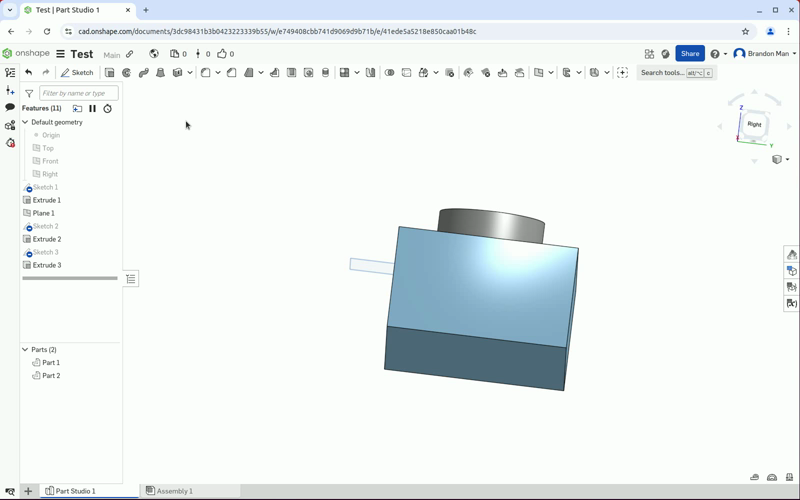
key(right, 3)
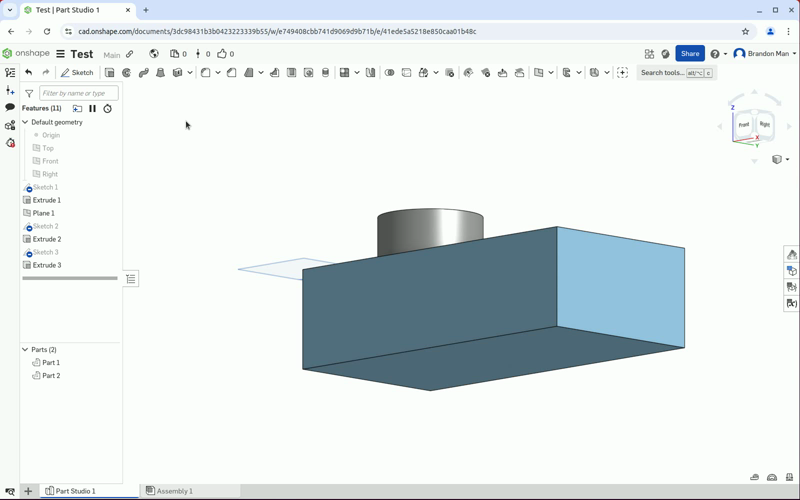
key(down, 3)
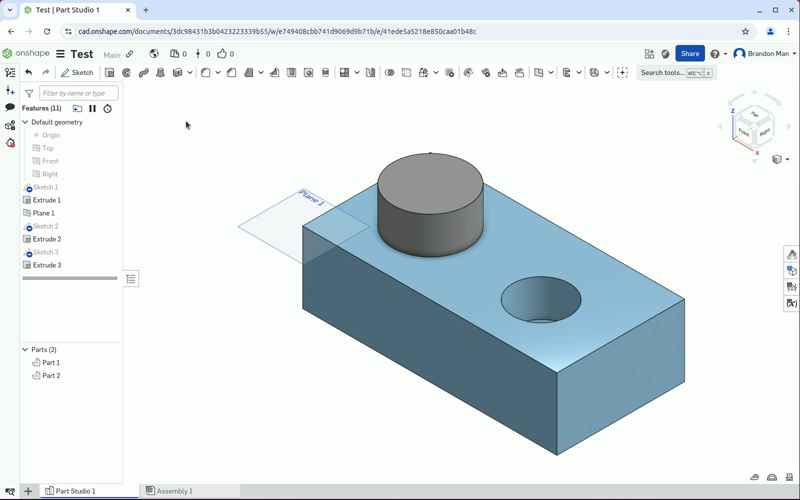
mouse_move(73, 189)
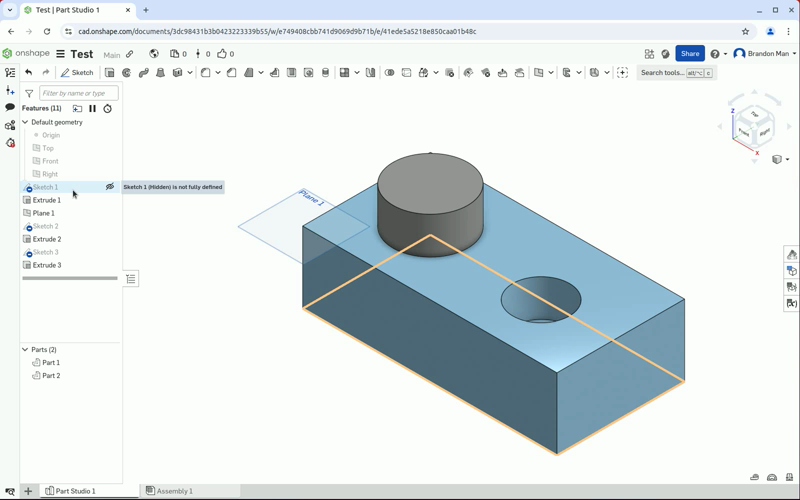
click(73, 189)